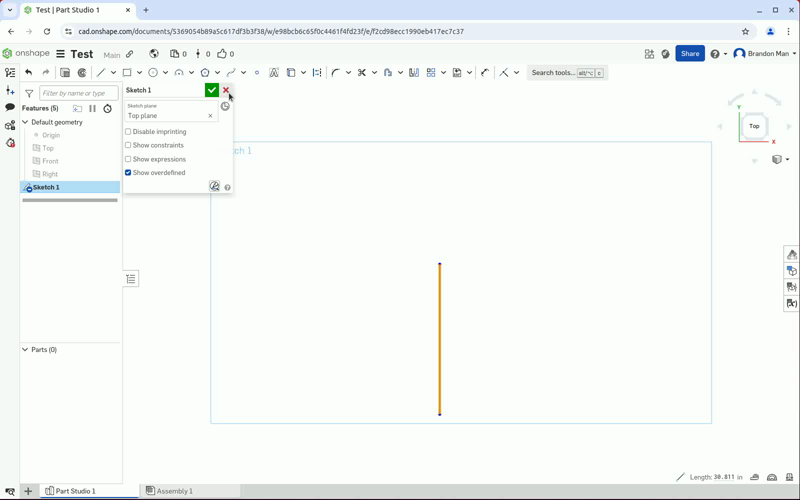
key(shift+h)
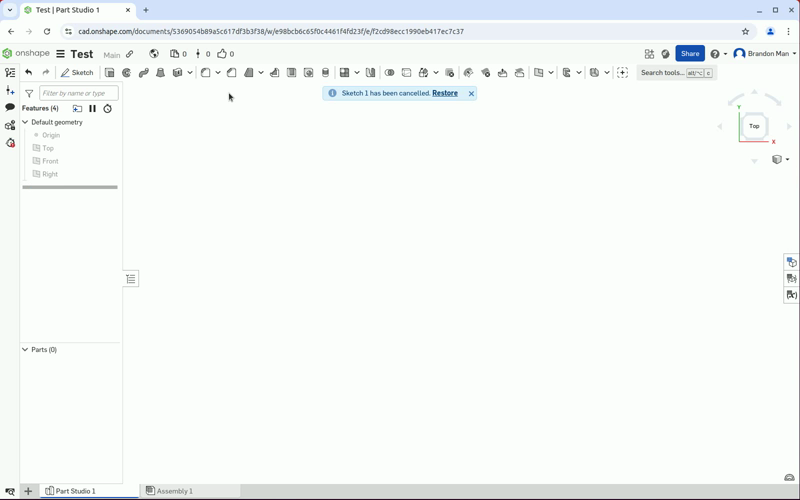
mouse_move(73, 352)
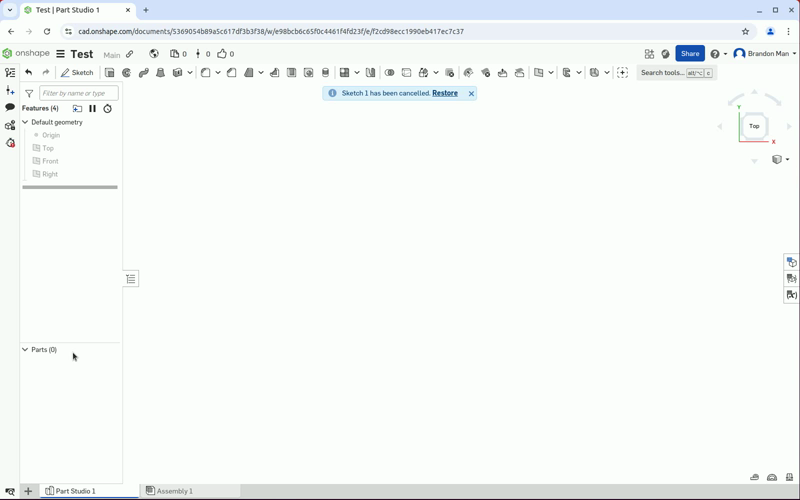
key(y)
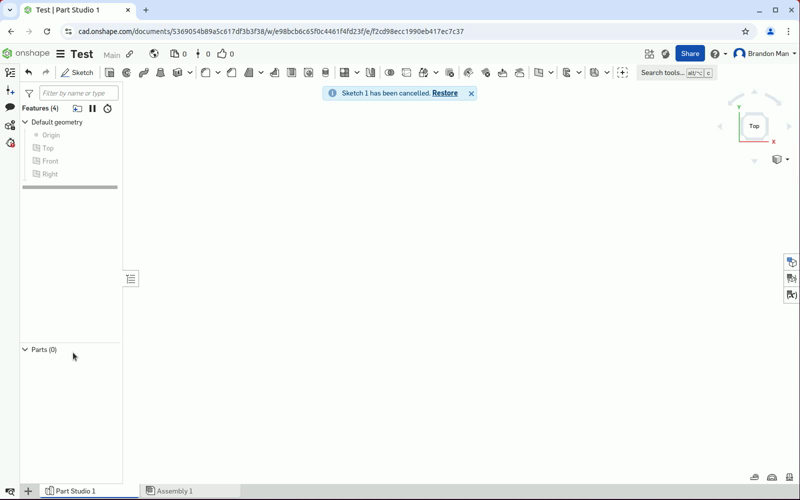
key(shift+p)
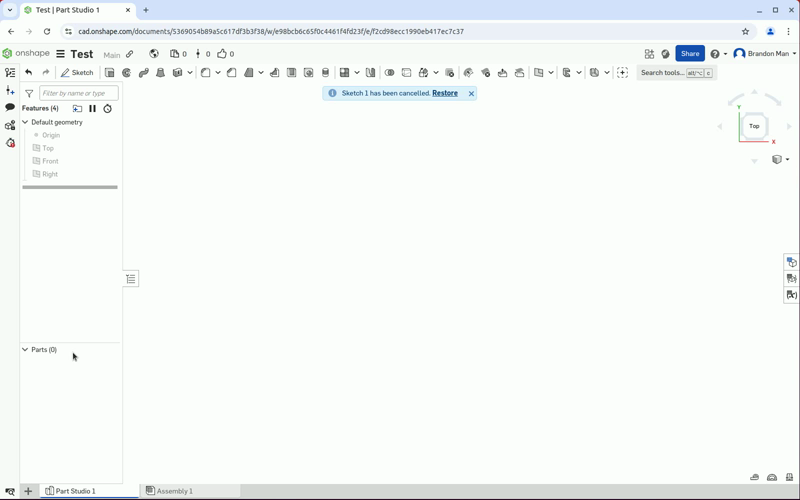
key(space)
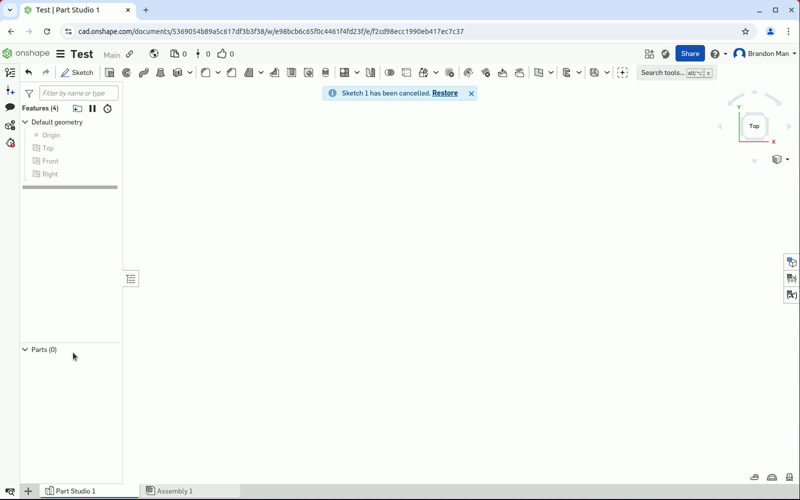
key_down(shift)
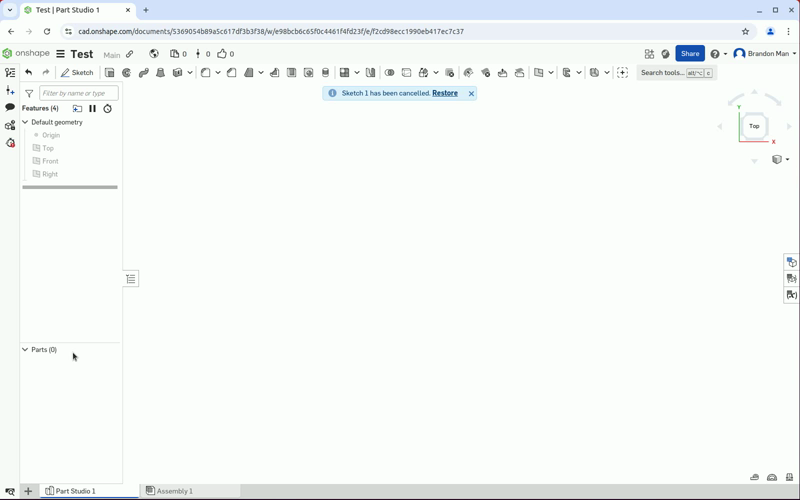
key(up)
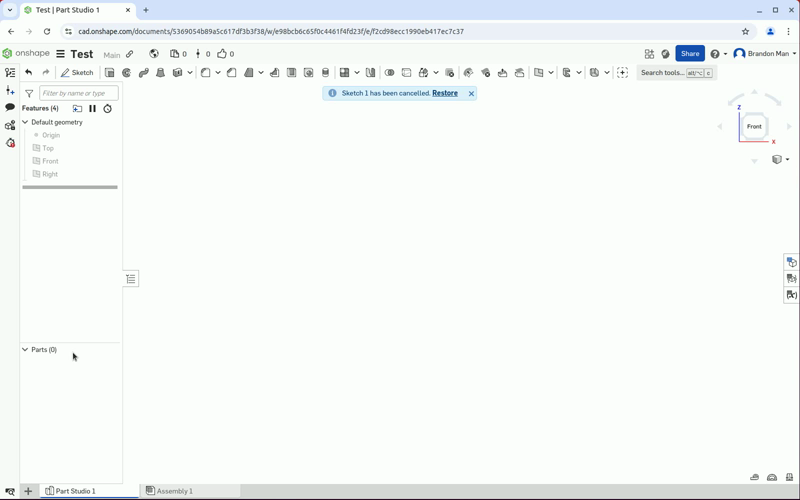
key_up(shift)
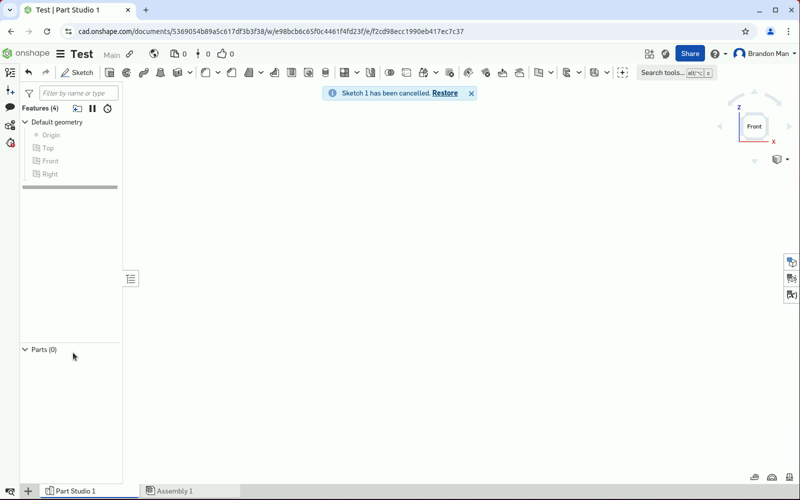
mouse_move(73, 352)
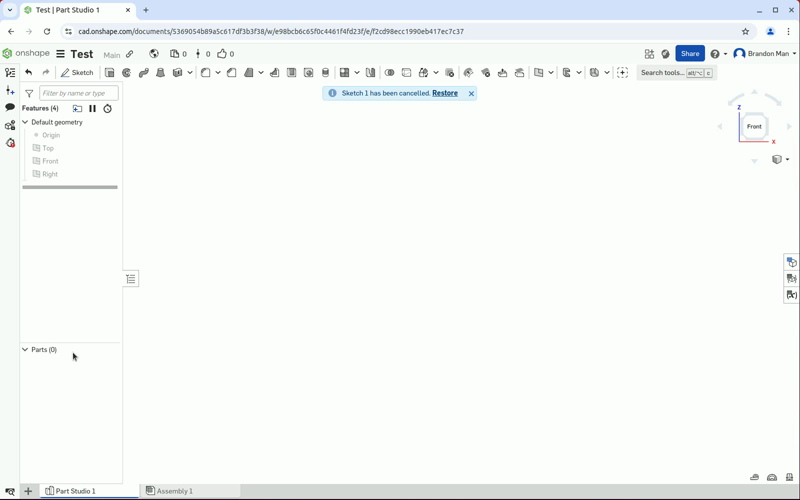
key(shift+y)
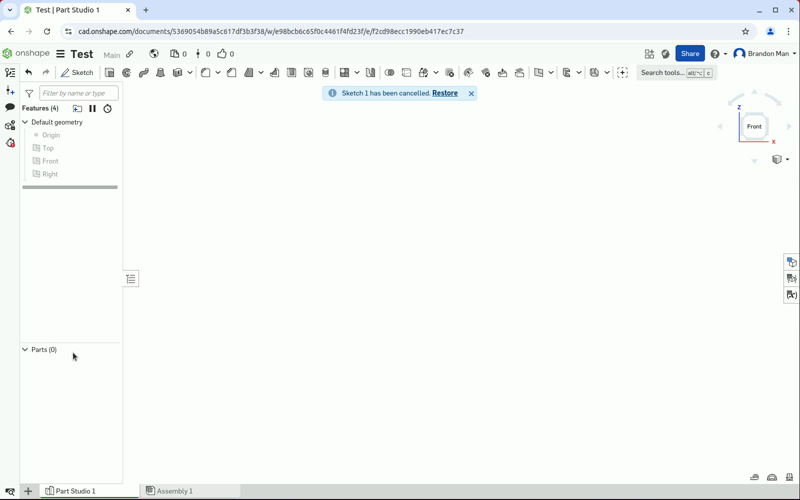
key(shift+s)
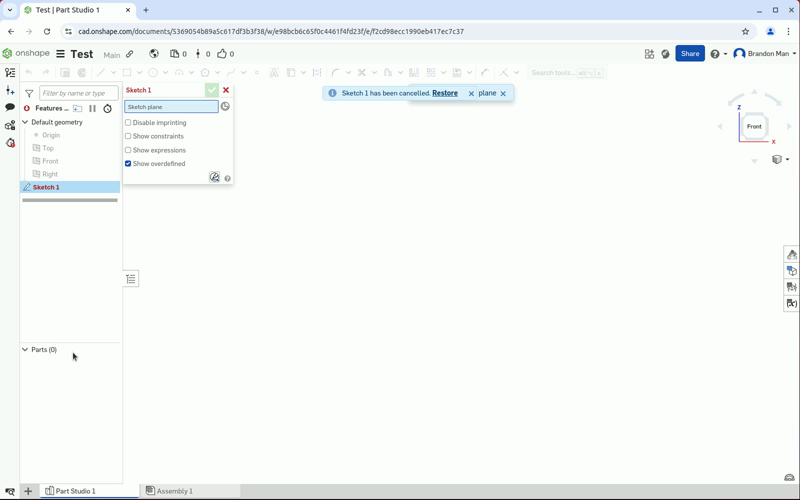
mouse_move(73, 163)
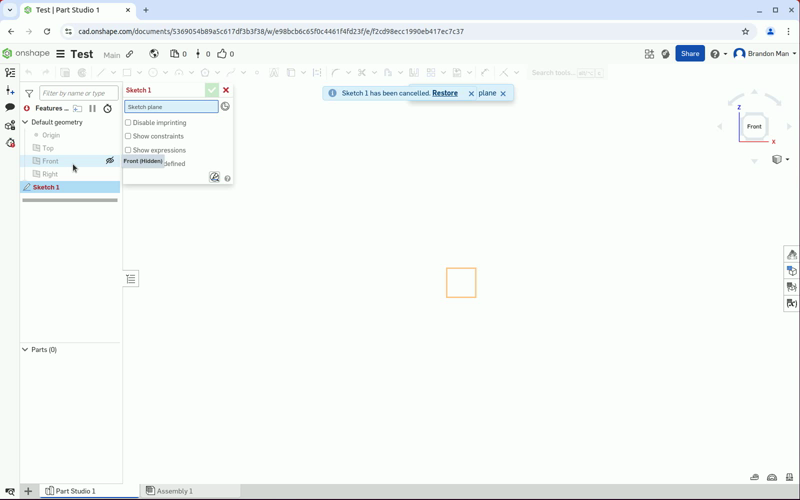
click(73, 163)
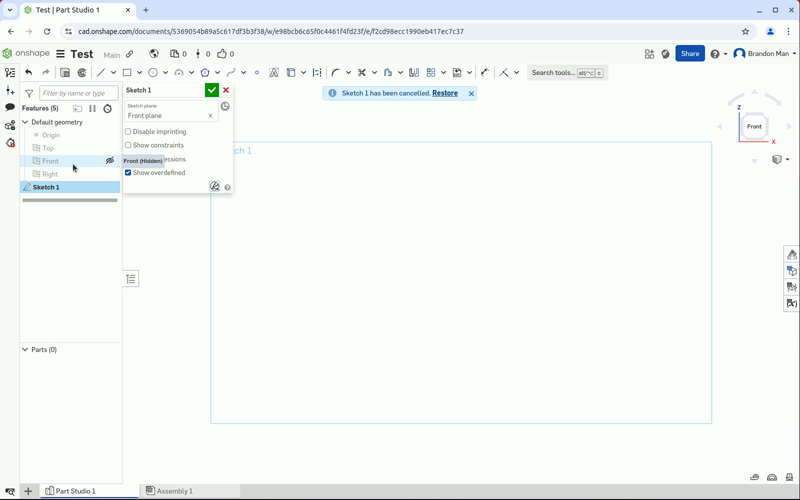
mouse_move(73, 352)
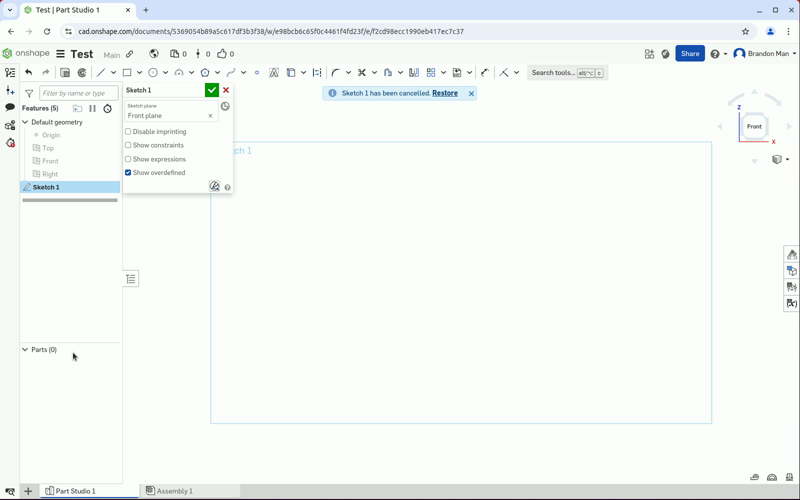
key(y)
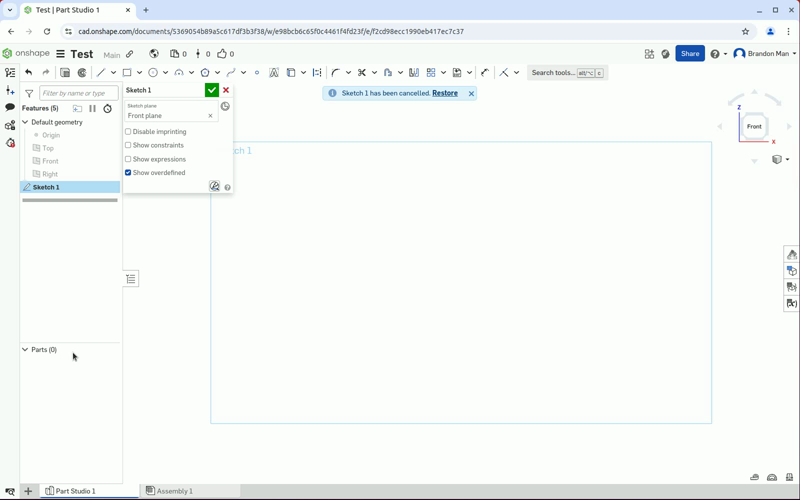
key(l)
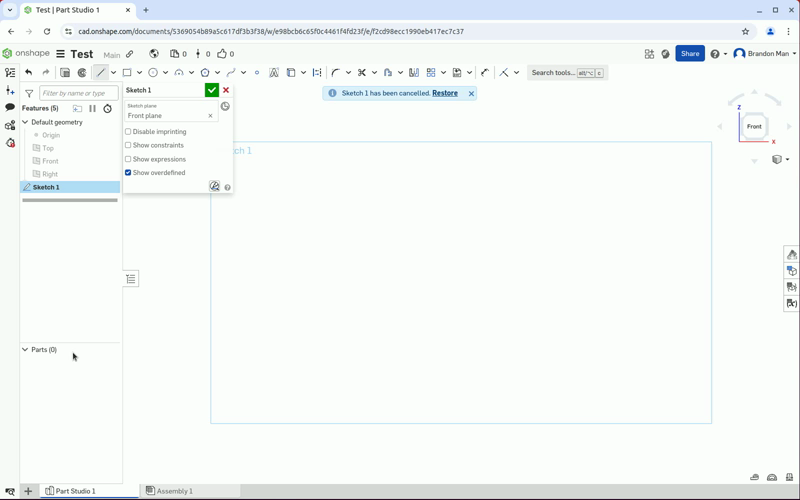
key_down(shift)
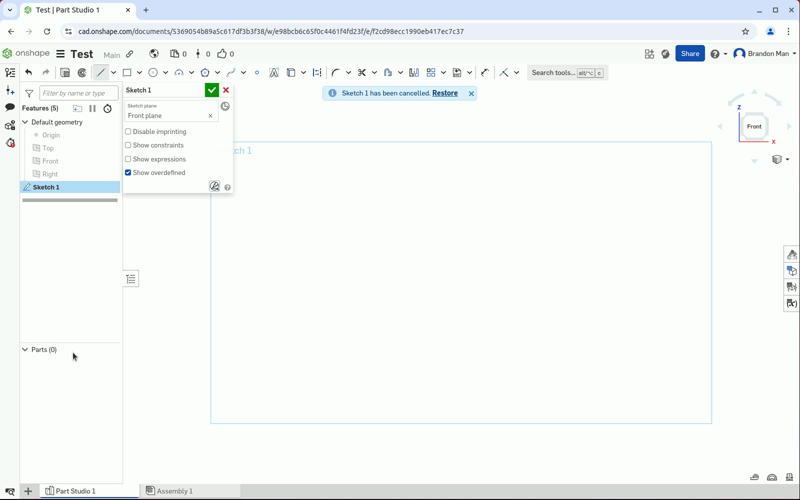
mouse_move(383, 224)
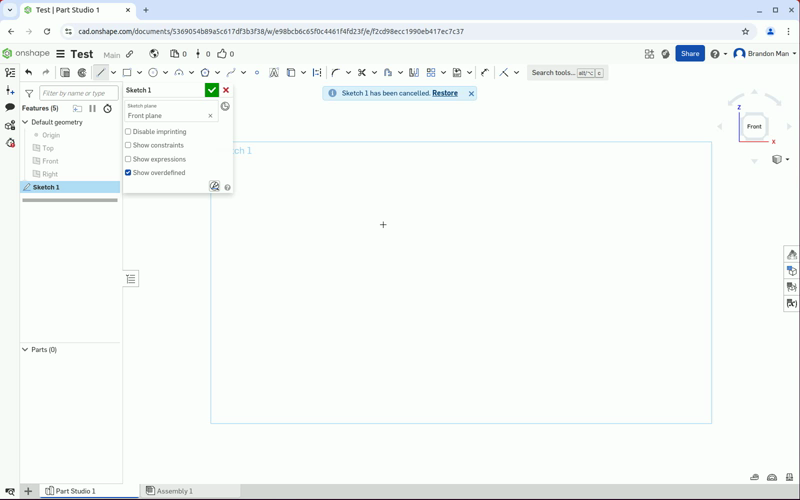
click(383, 224)
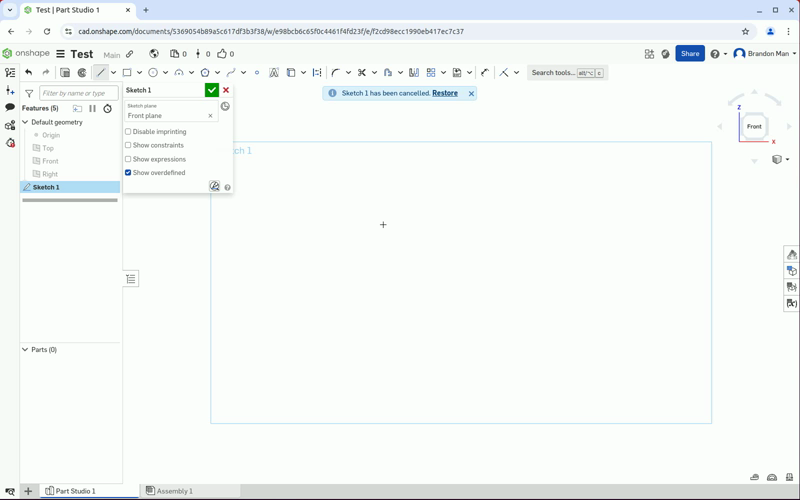
key_up(shift)
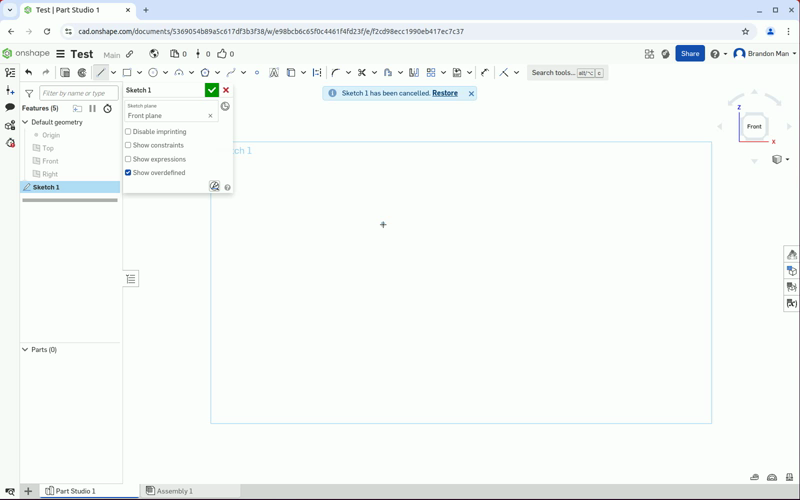
key_down(shift)
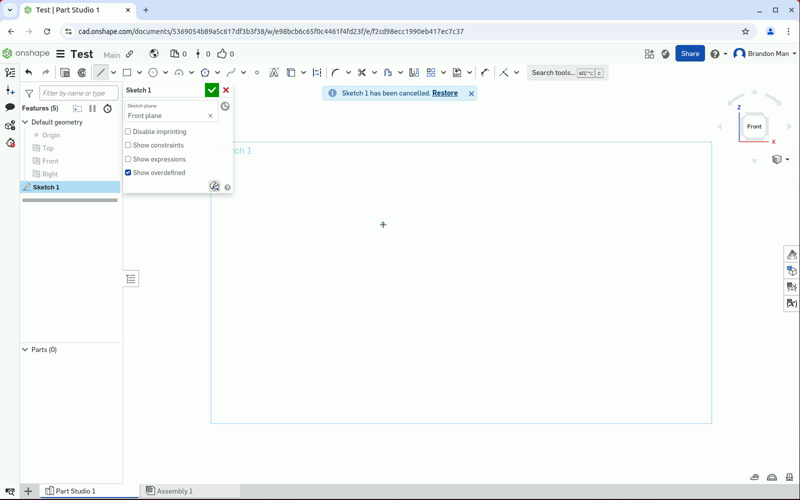
mouse_move(413, 224)
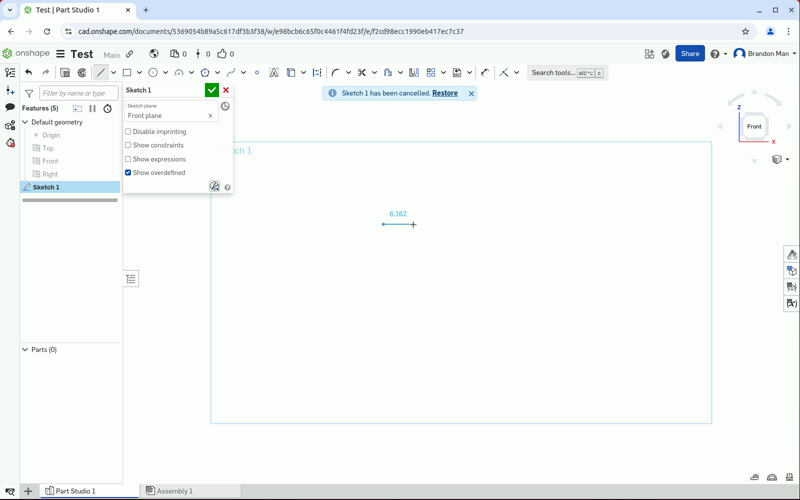
mouse_move(392, 224)
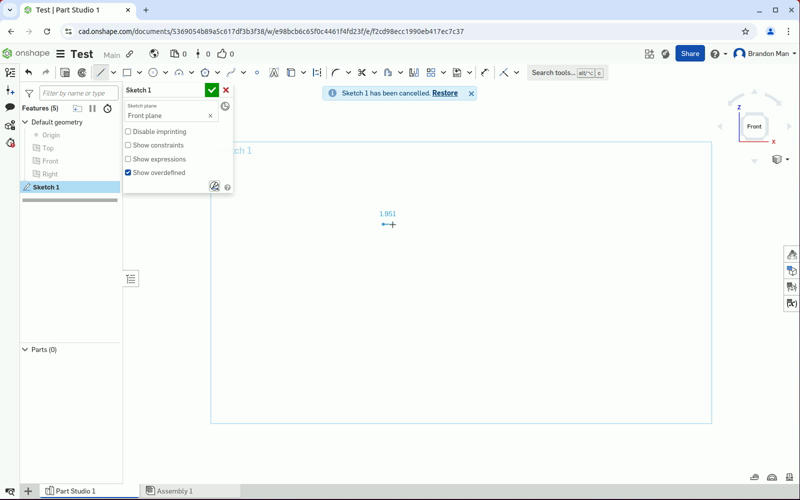
click(392, 224)
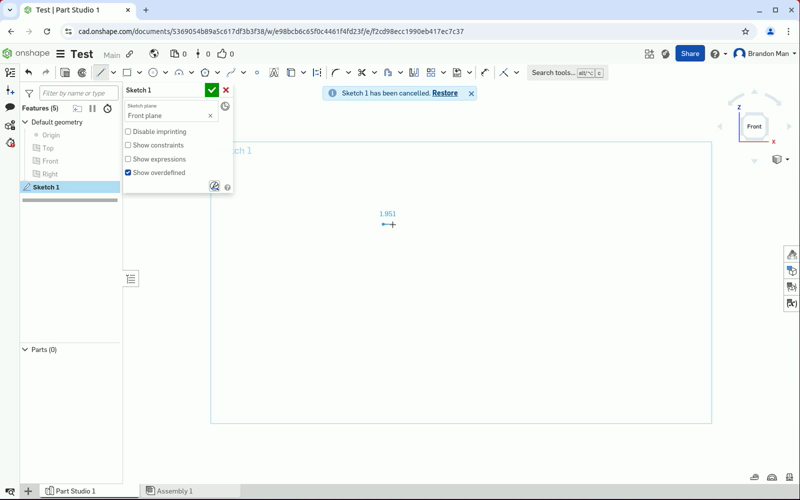
key_up(shift)
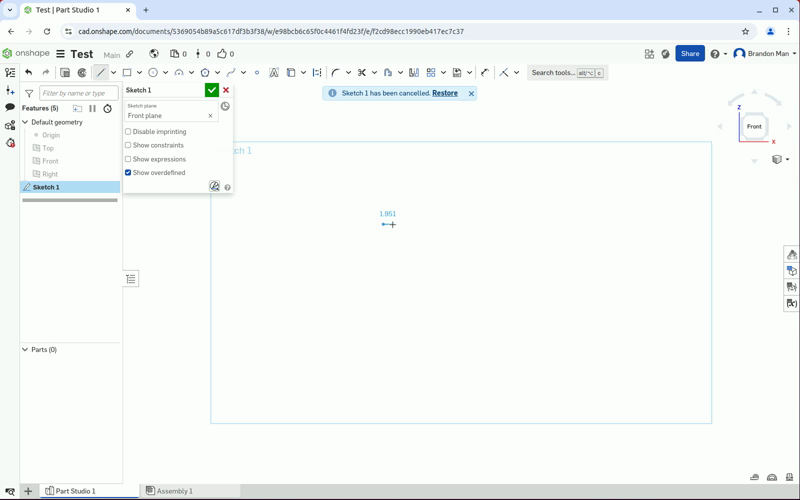
key_down(shift)
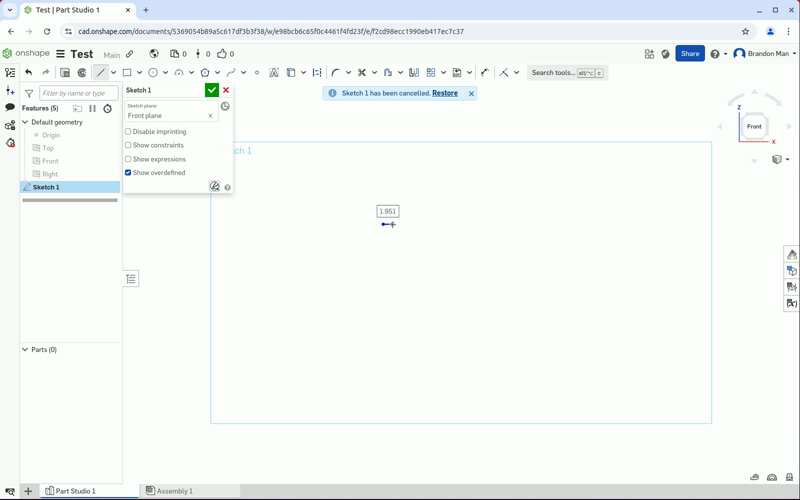
mouse_move(392, 339)
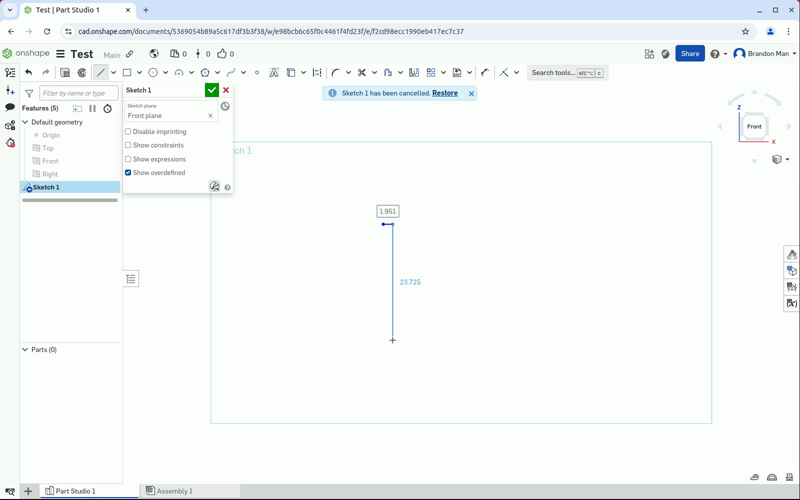
click(392, 339)
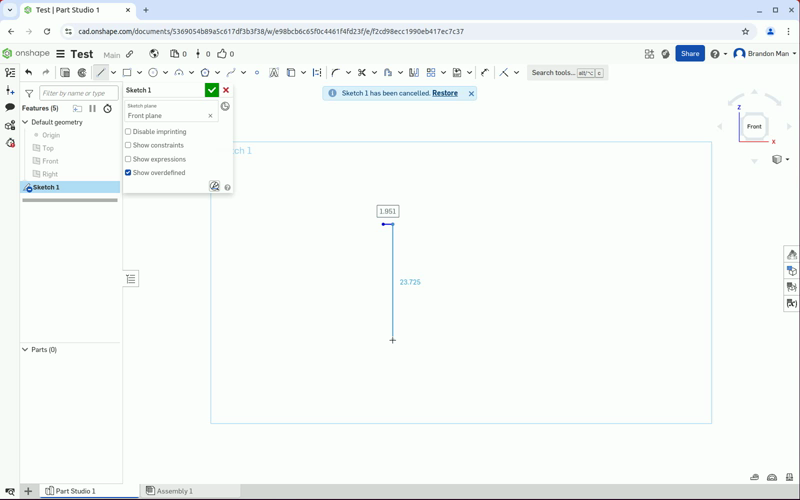
key_up(shift)
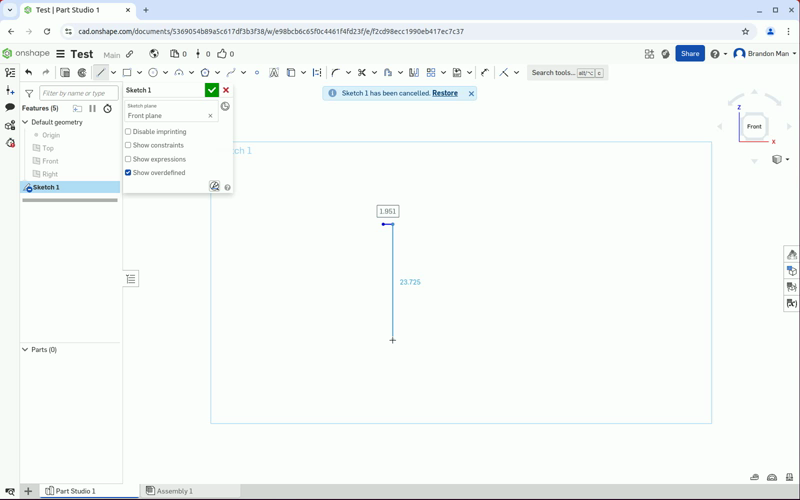
key_down(shift)
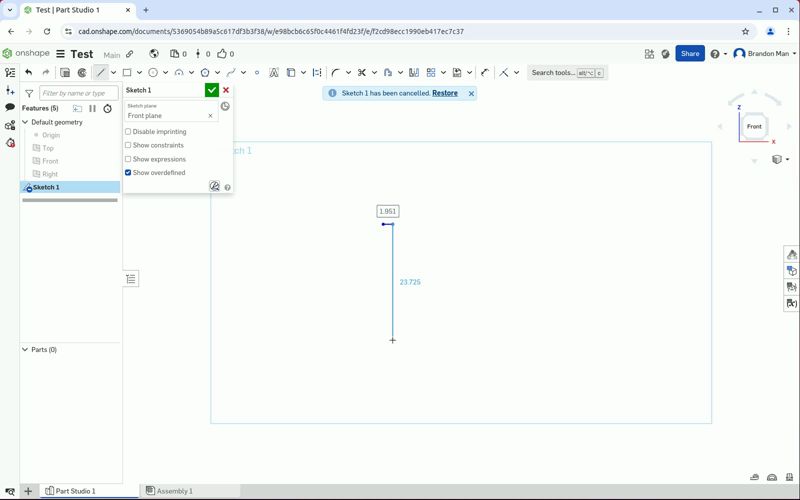
mouse_move(528, 339)
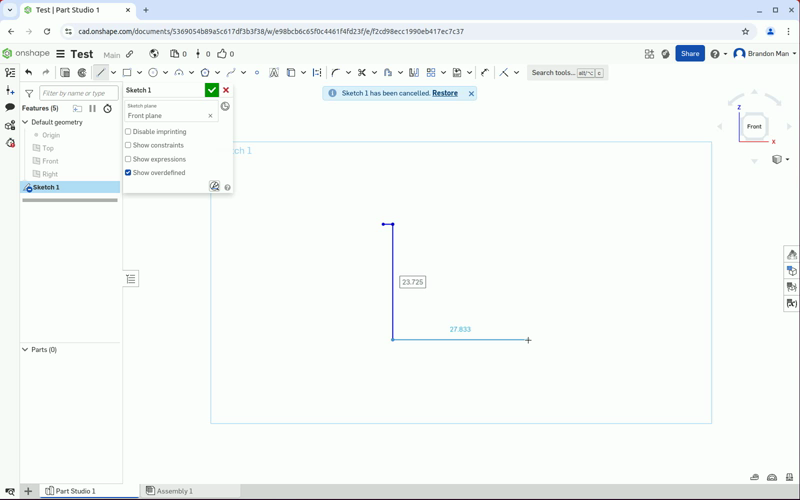
click(528, 339)
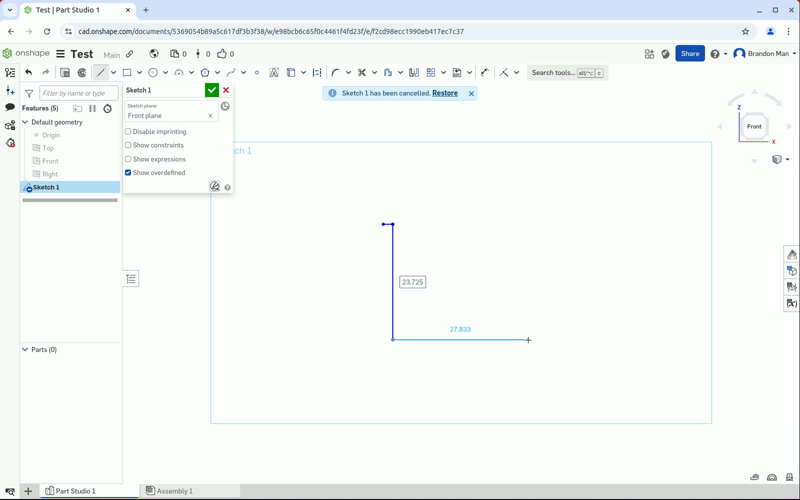
key_up(shift)
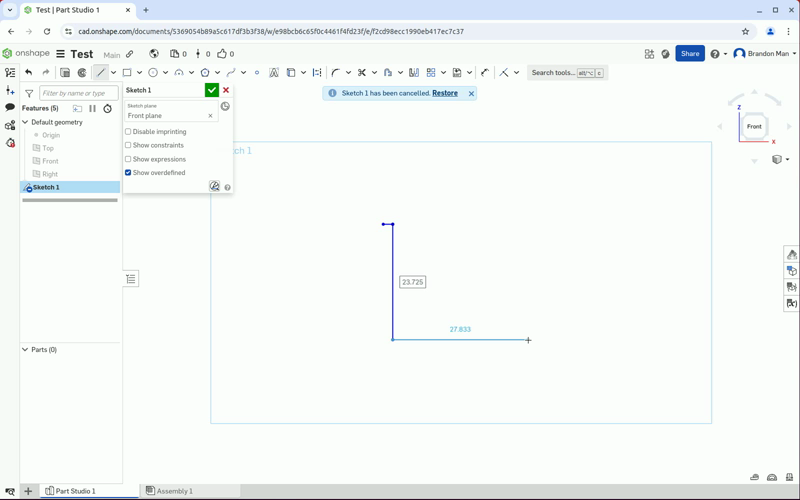
key_down(shift)
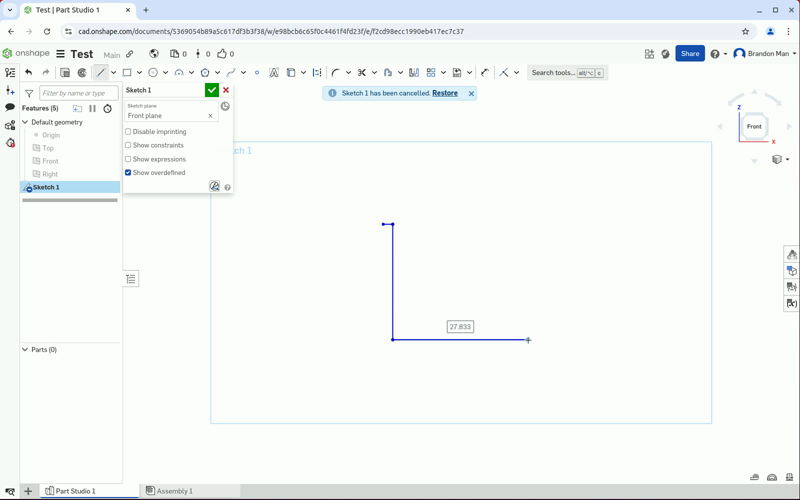
mouse_move(528, 224)
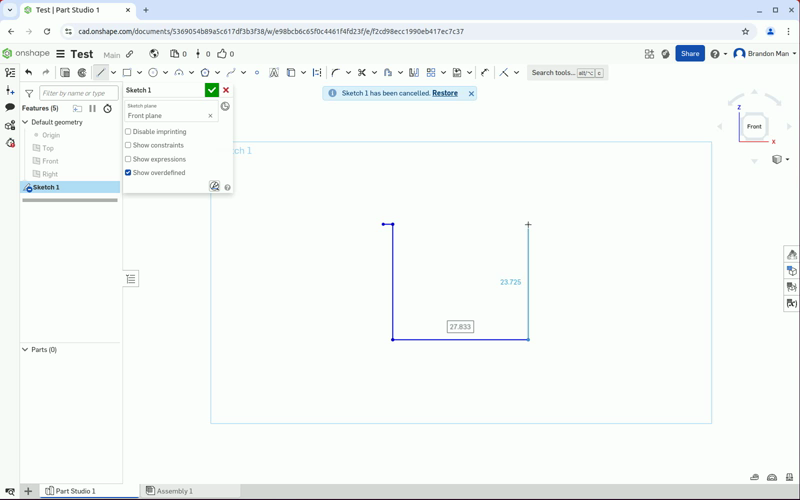
click(528, 224)
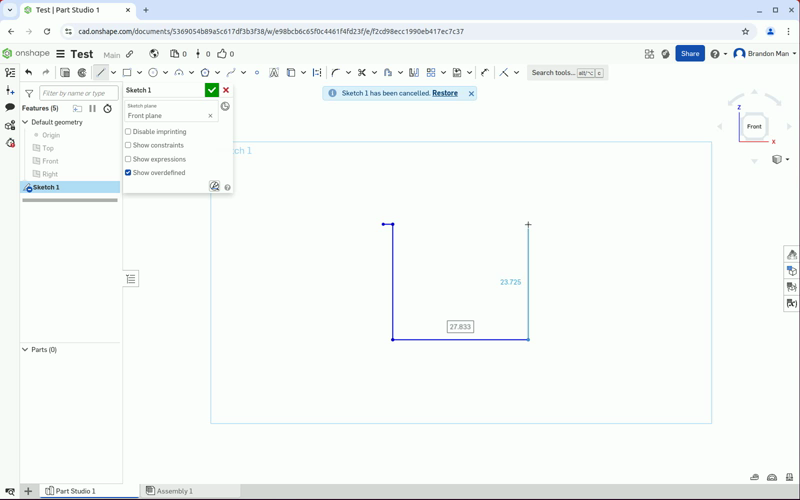
key_up(shift)
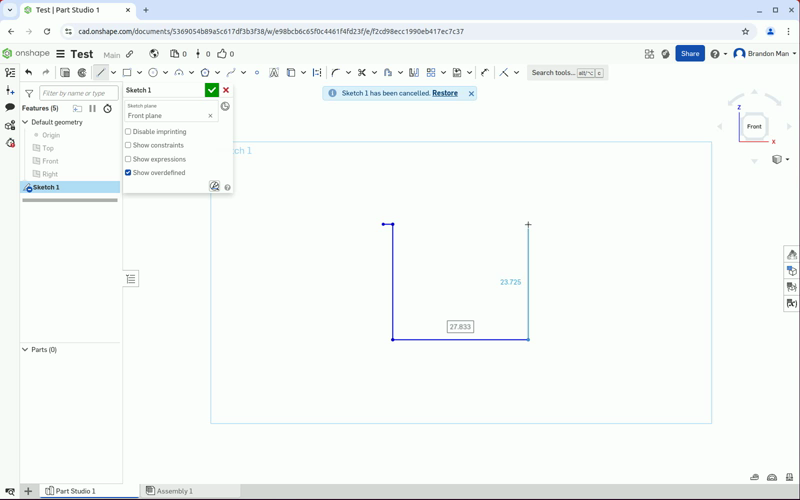
key_down(shift)
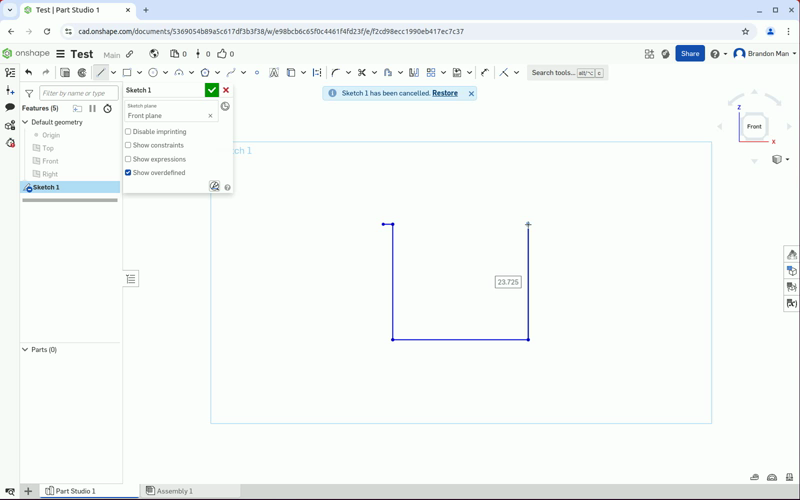
mouse_move(558, 224)
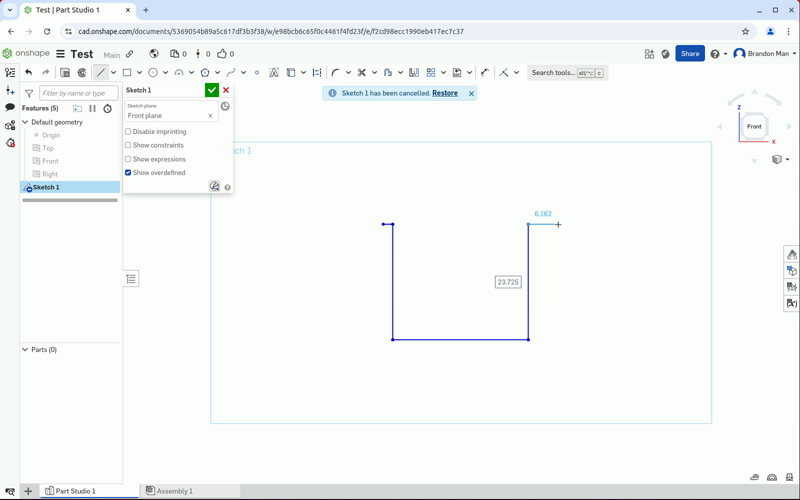
mouse_move(537, 224)
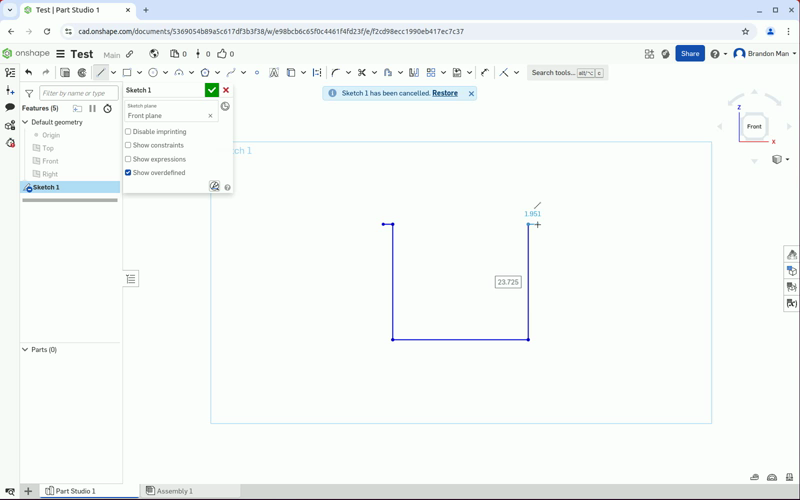
click(537, 224)
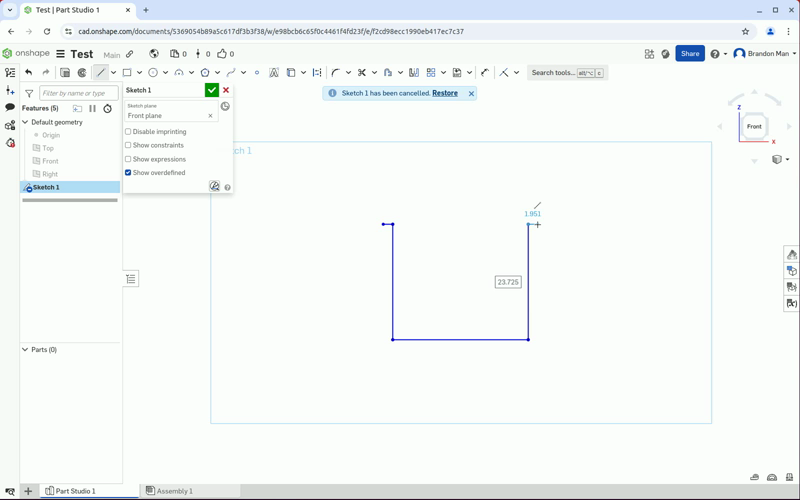
key_up(shift)
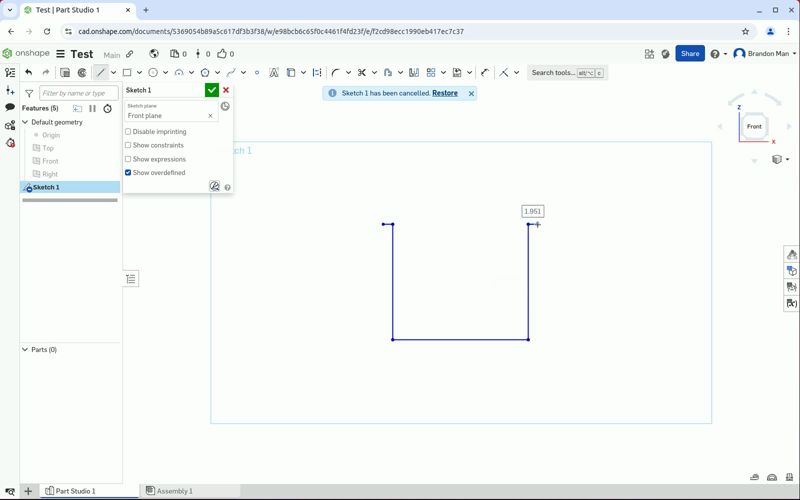
key_down(shift)
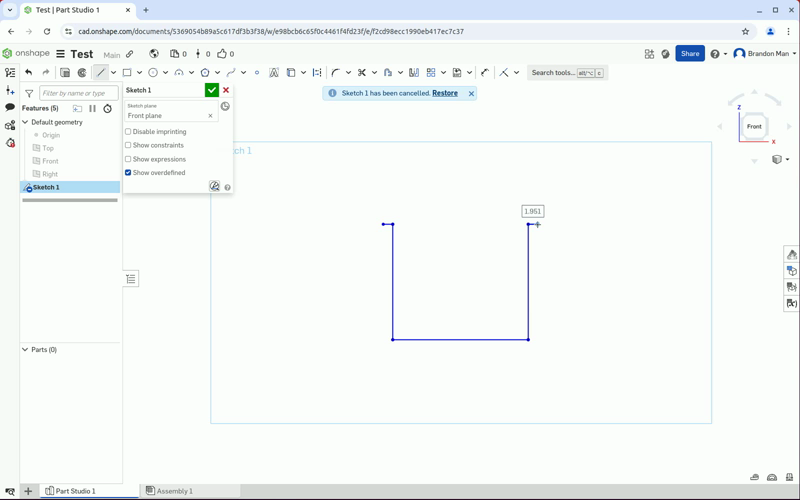
mouse_move(461, 170)
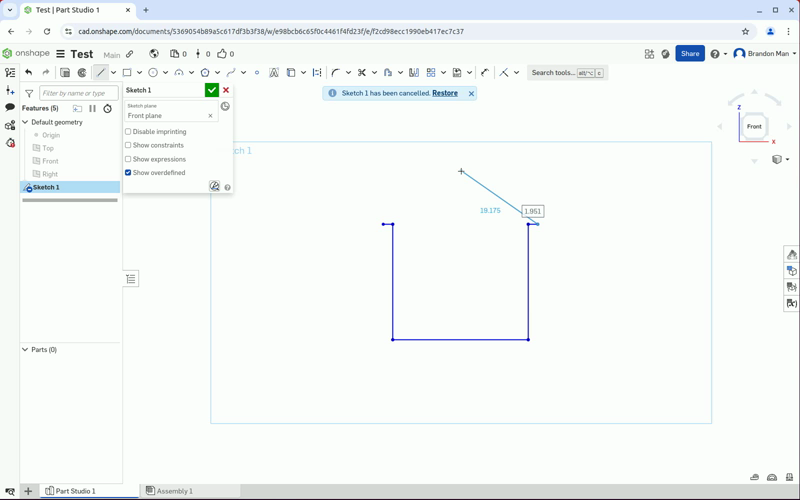
click(461, 170)
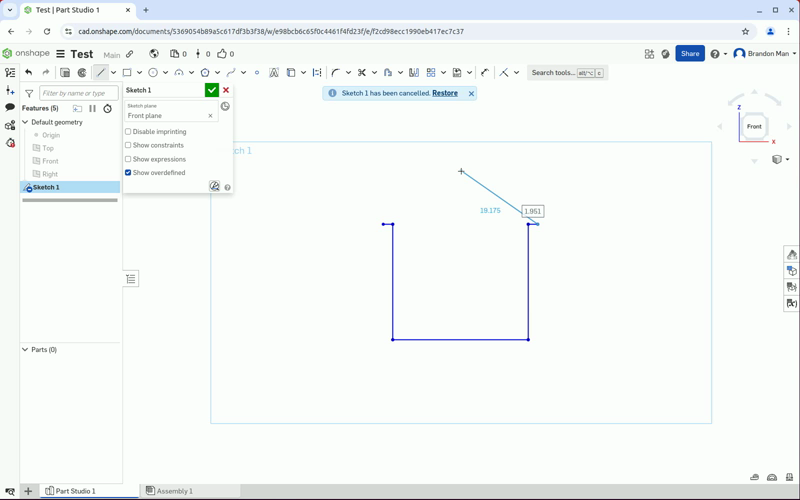
key_up(shift)
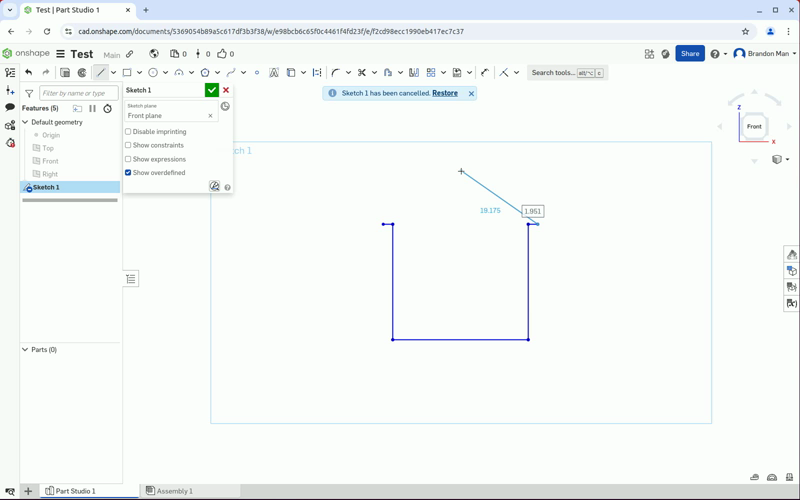
key_down(shift)
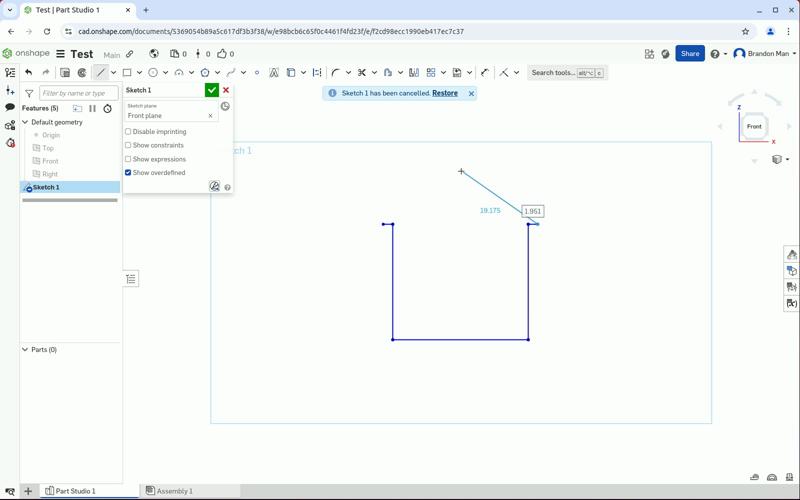
mouse_move(383, 224)
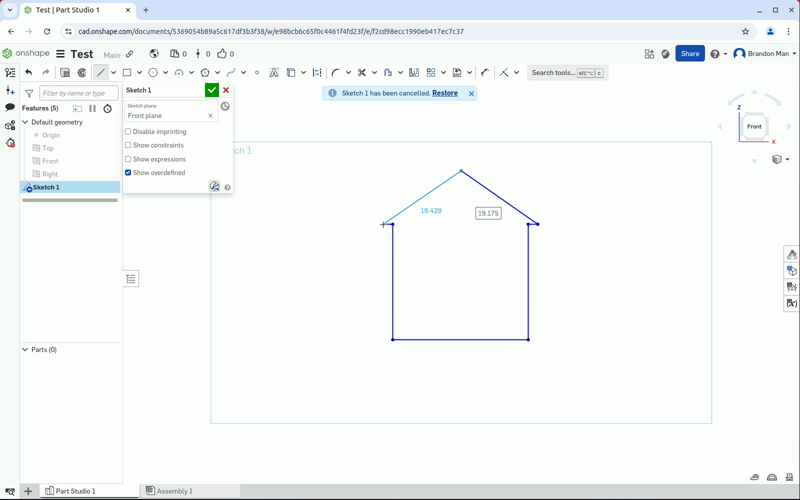
key_up(shift)
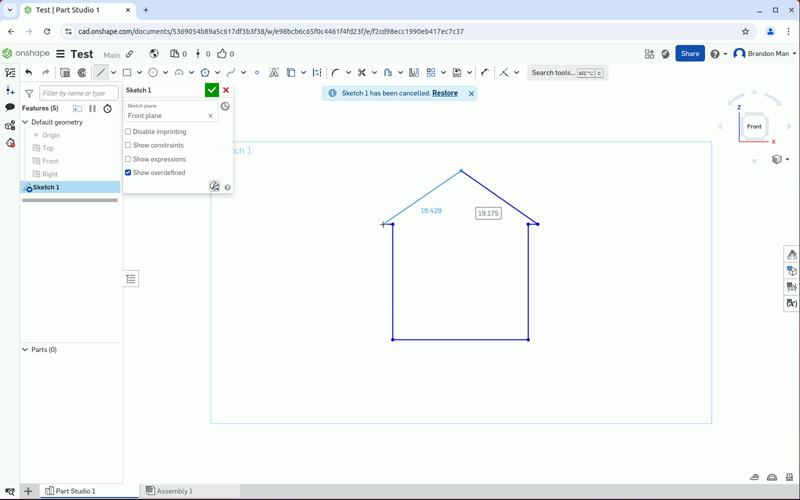
click(383, 224)
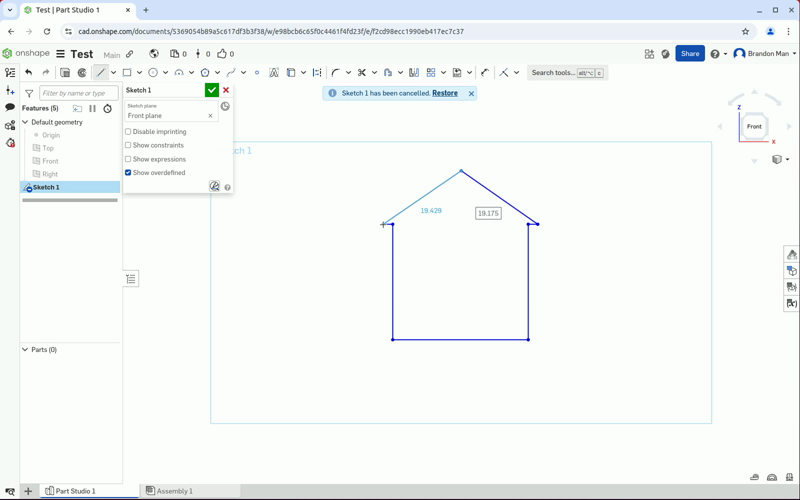
key(esc)
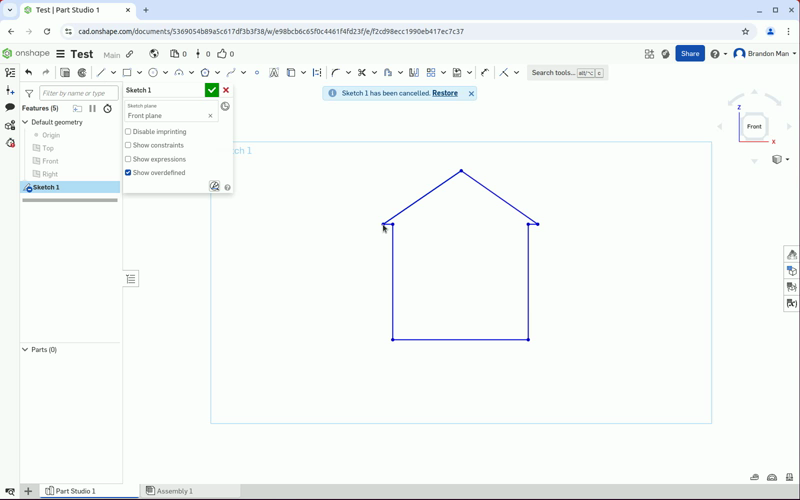
mouse_move(506, 252)
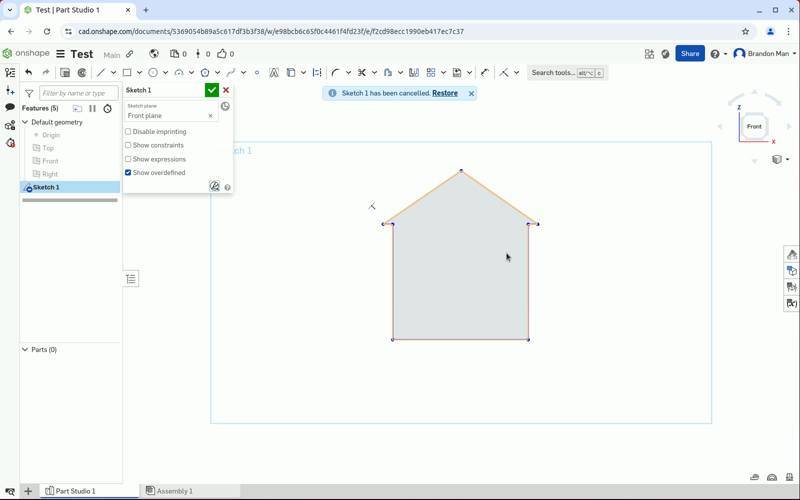
click(506, 252)
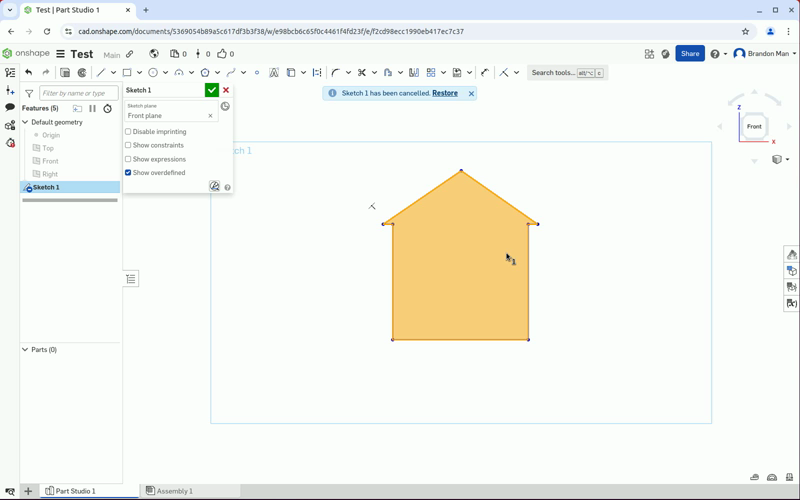
mouse_move(73, 352)
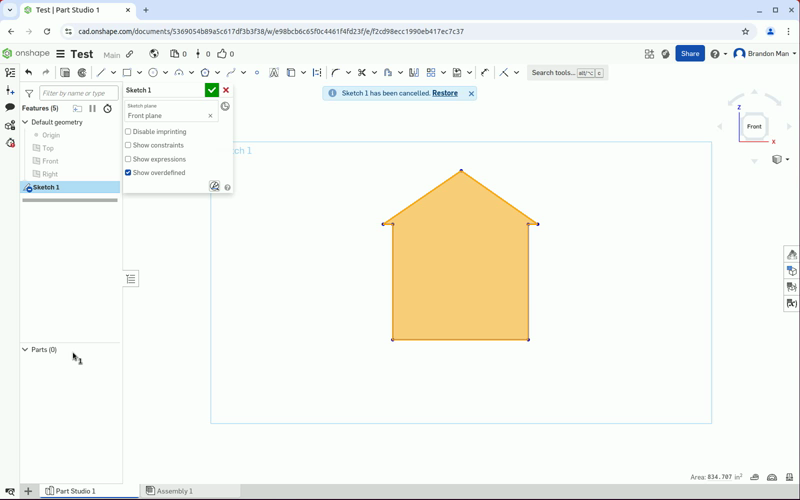
key(shift+y)
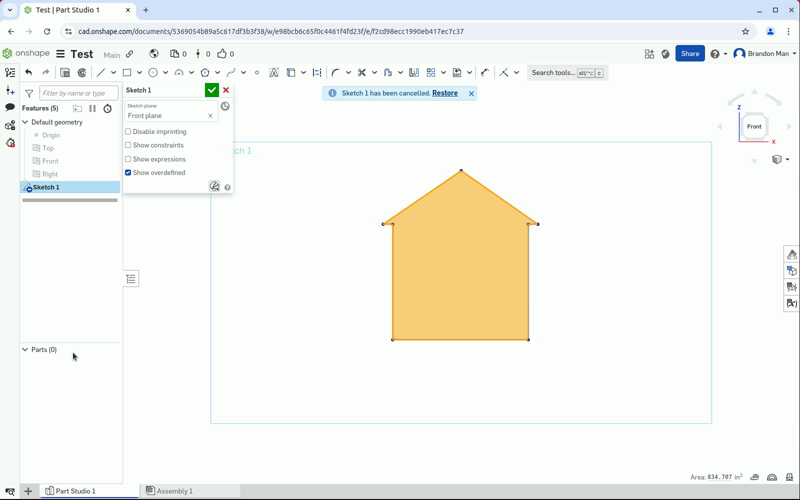
key(shift+e)
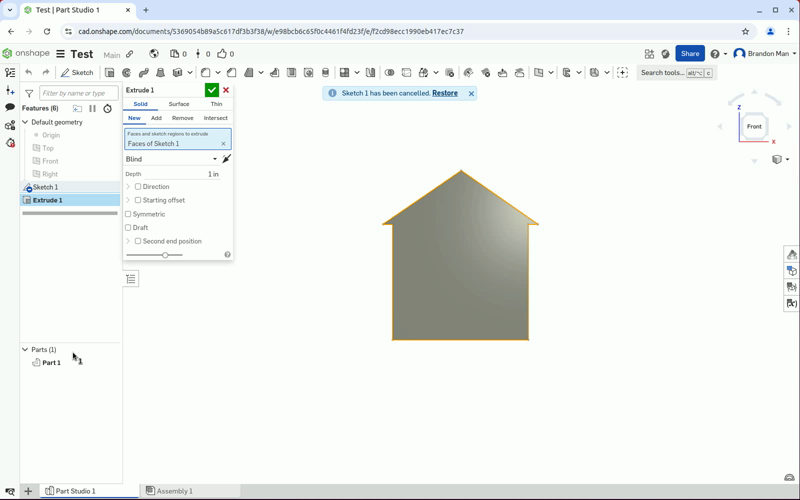
mouse_move(143, 106)
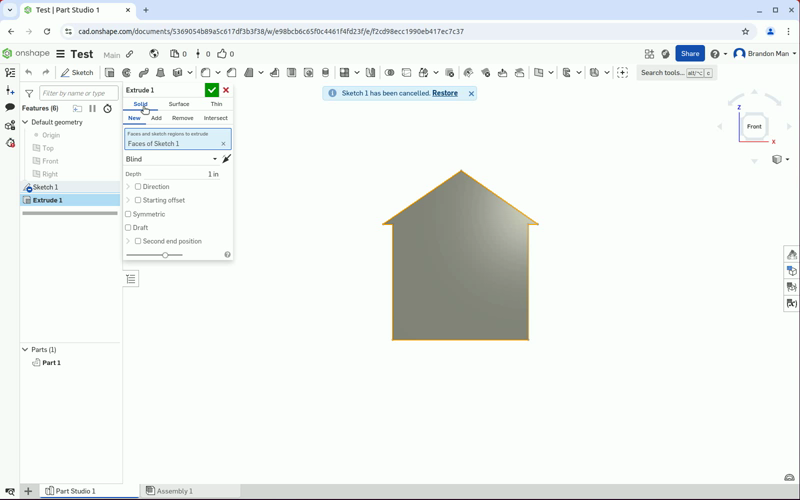
click(143, 106)
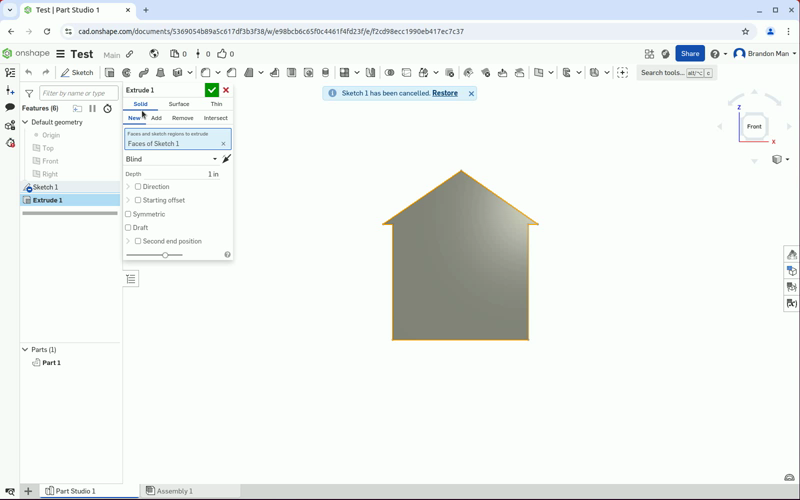
mouse_move(137, 120)
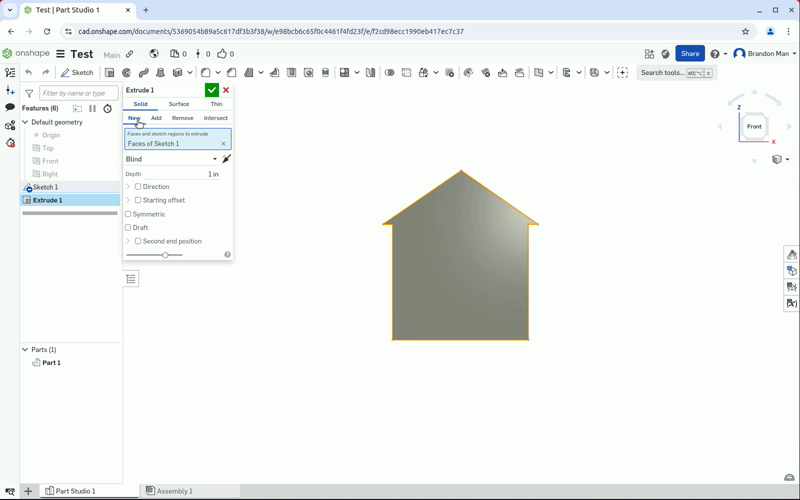
click(137, 120)
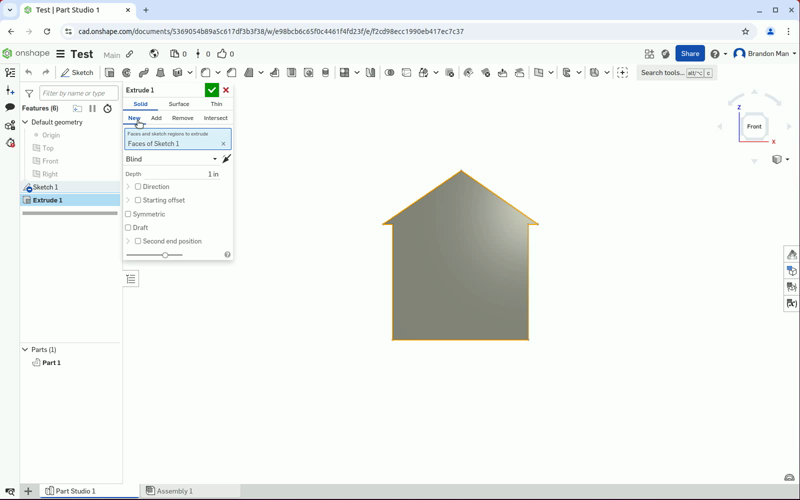
key(tab, 4)
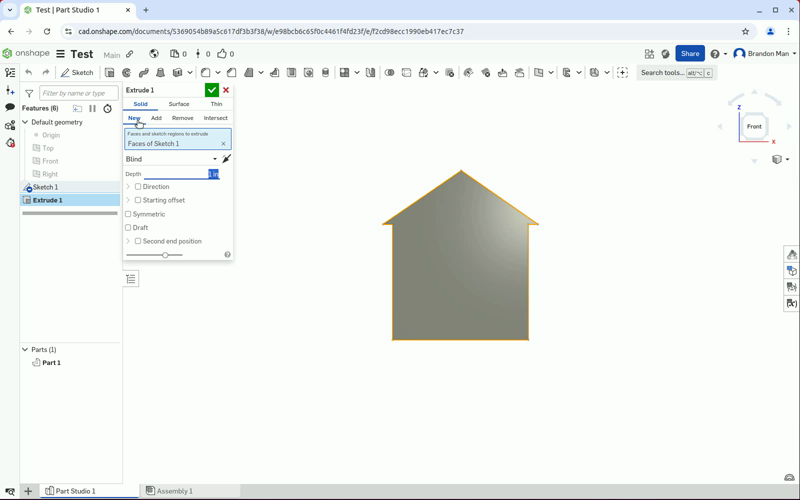
text(0.481)
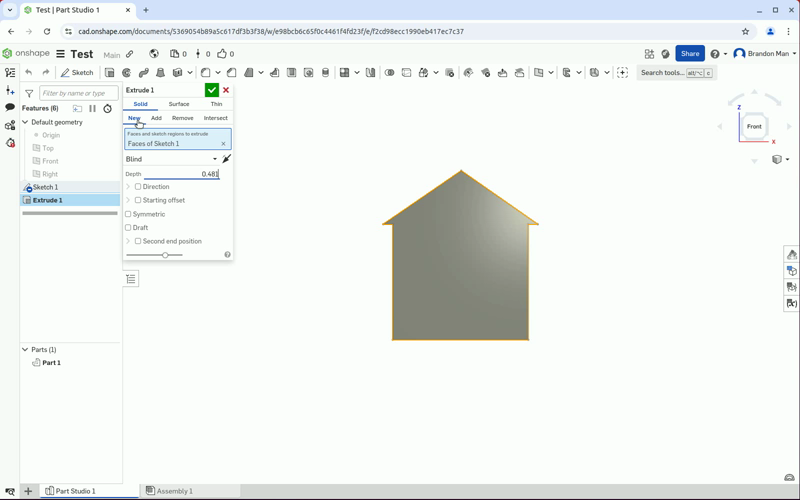
key(enter)
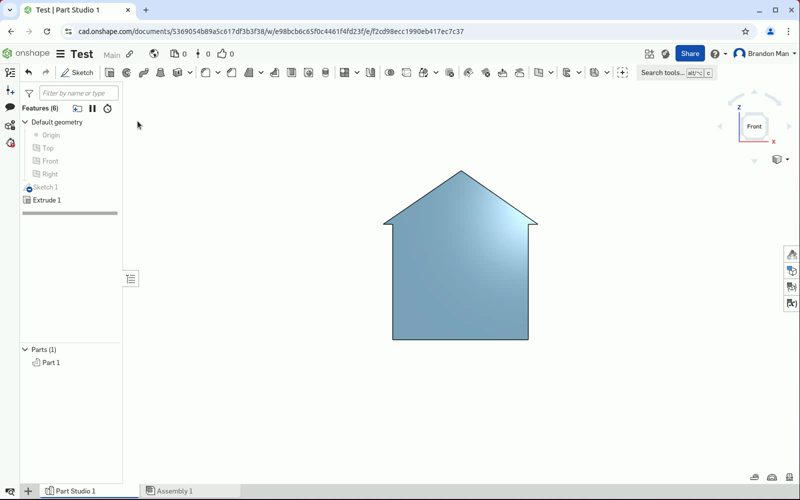
key(shift+h)
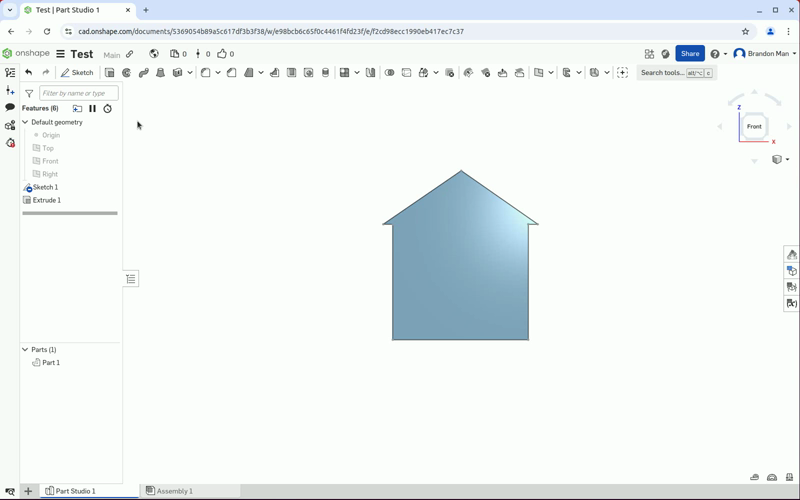
key(shift+h)
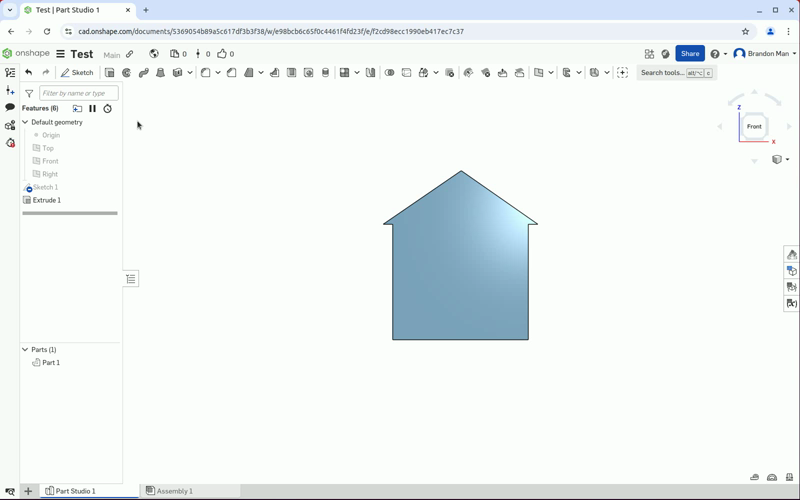
mouse_move(73, 189)
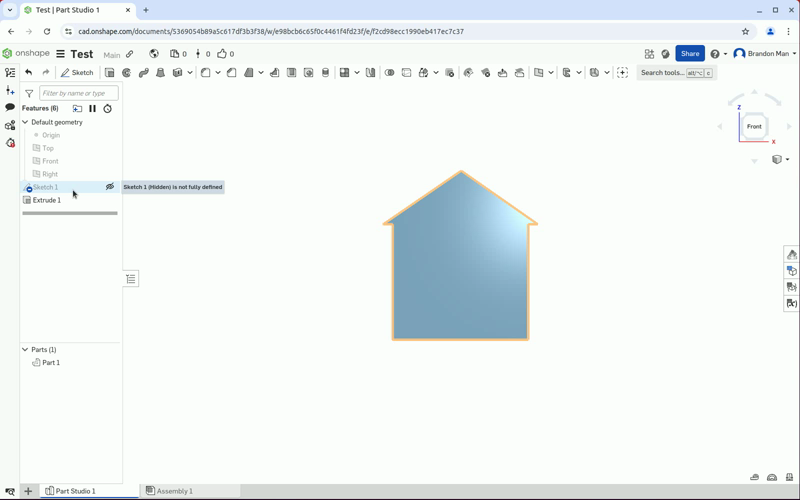
click(73, 189)
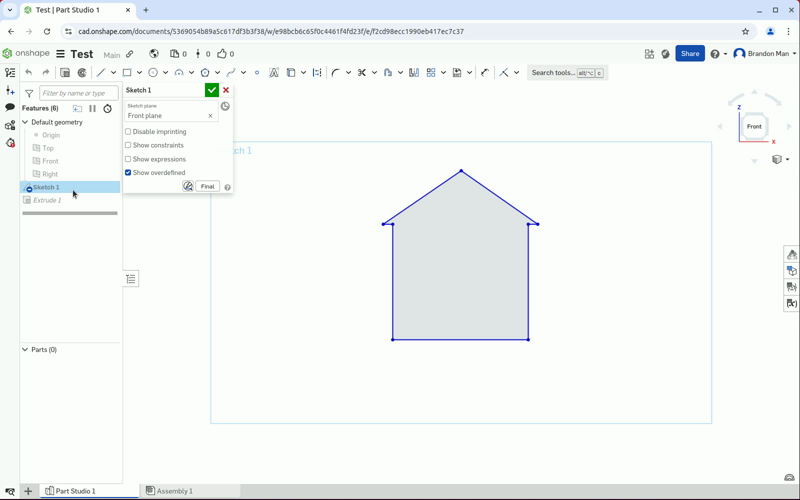
mouse_move(229, 92)
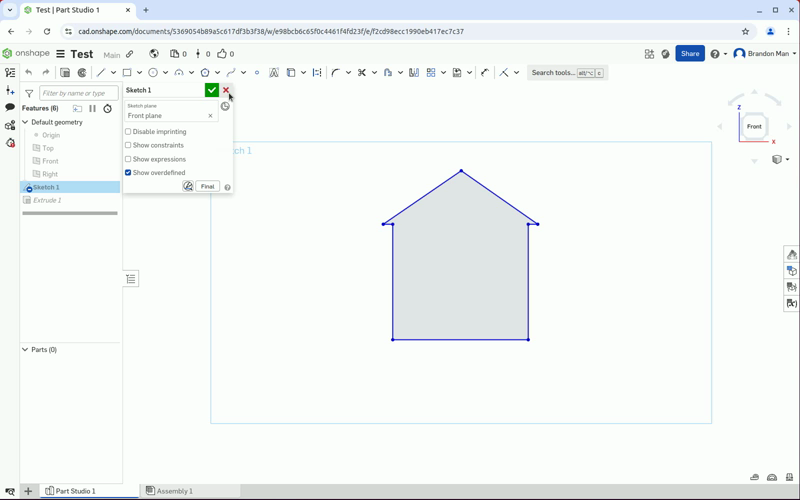
click(229, 92)
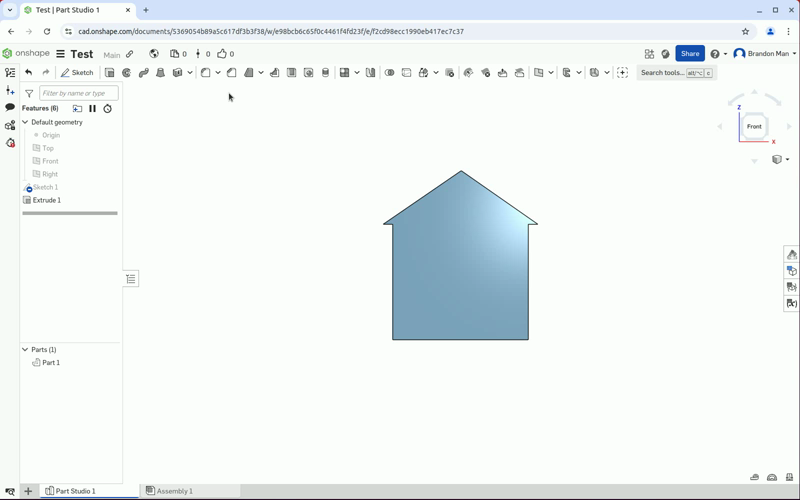
mouse_move(541, 75)
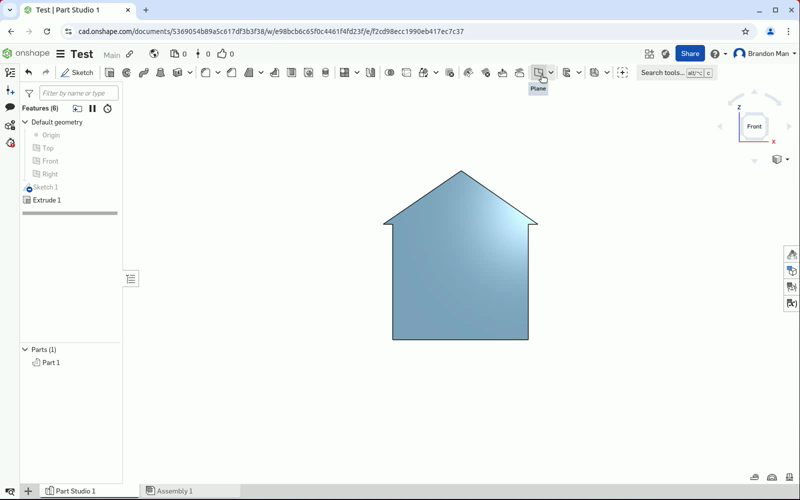
click(541, 75)
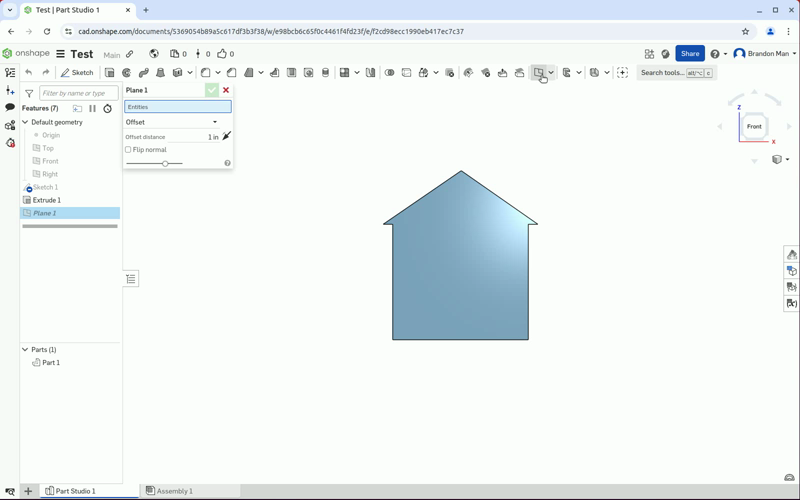
mouse_move(73, 163)
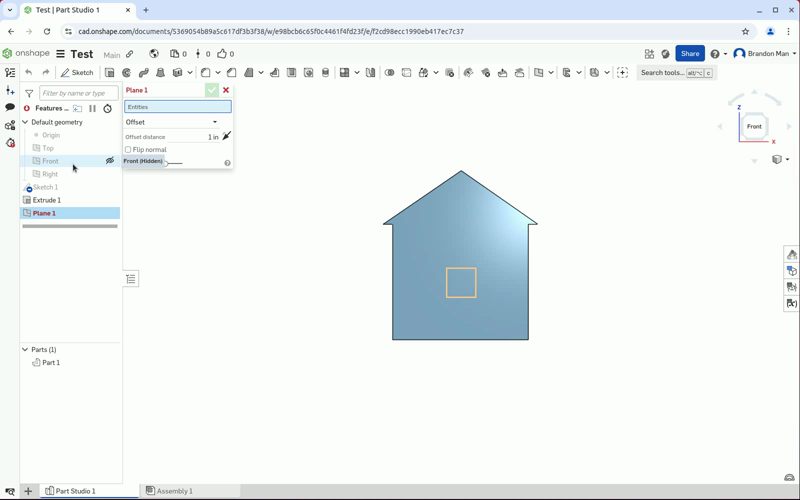
click(73, 163)
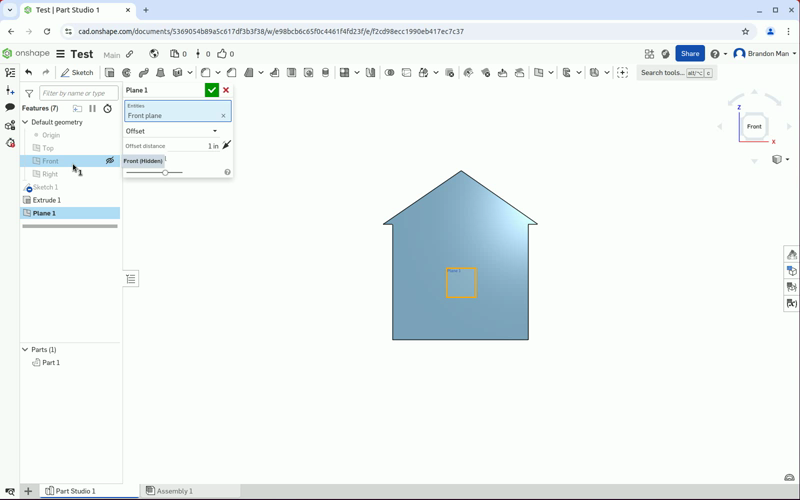
key(tab, 2)
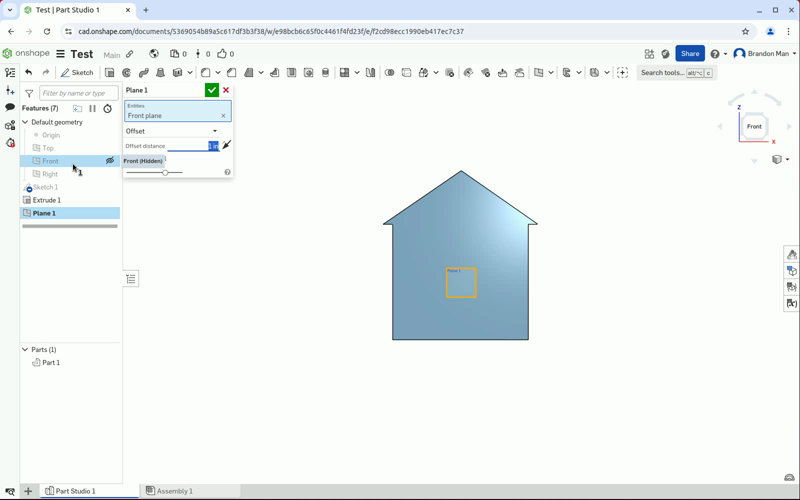
text(0.493)
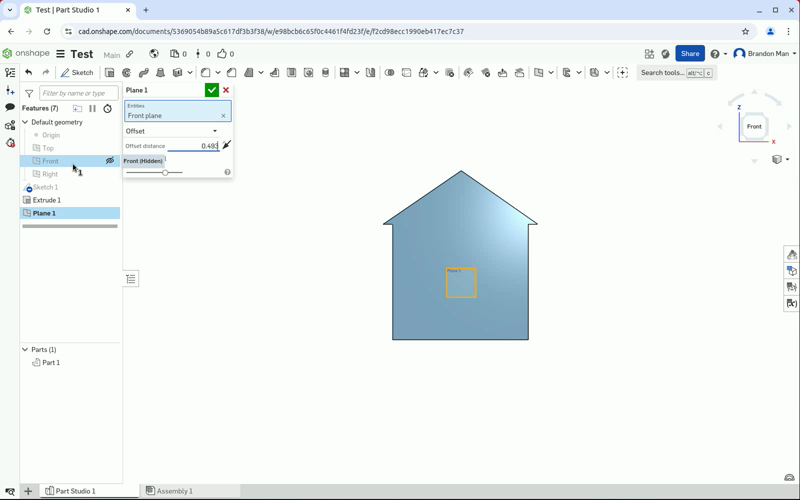
key(enter, 2)
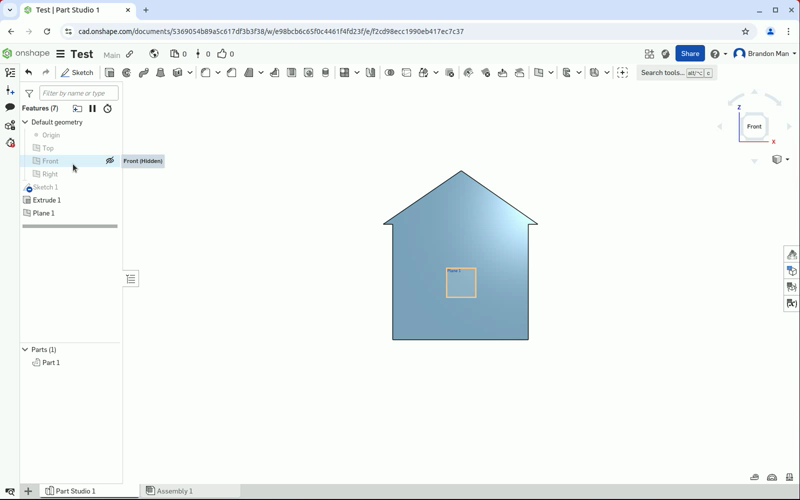
key(shift+s)
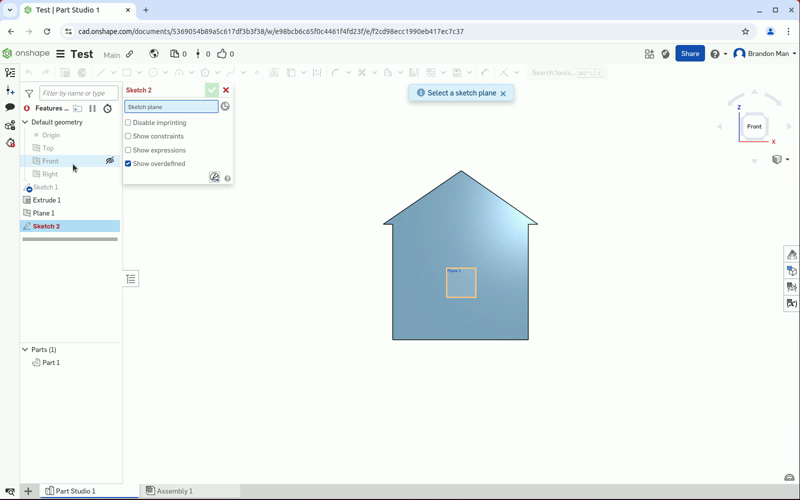
mouse_move(73, 215)
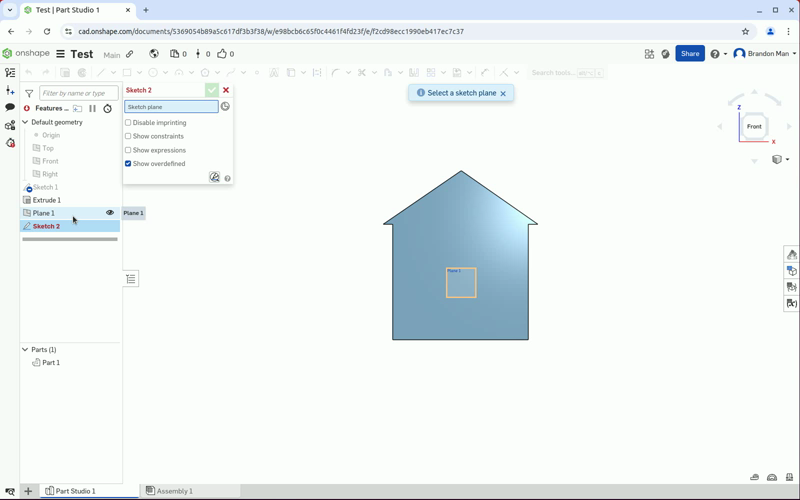
click(73, 215)
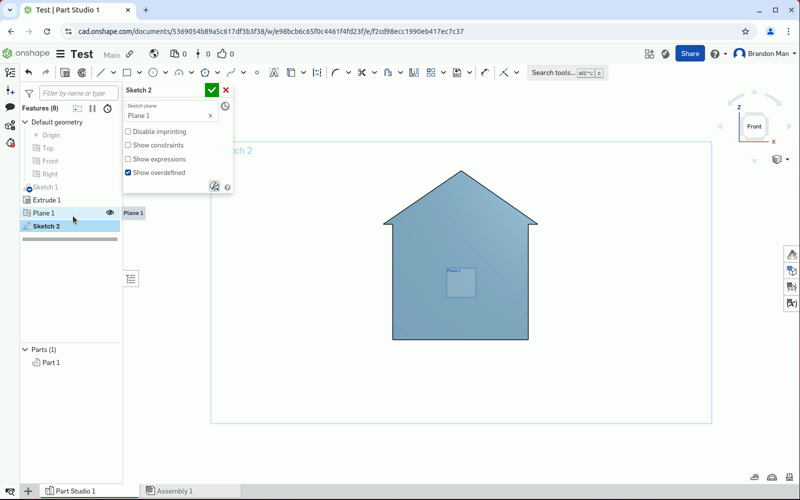
mouse_move(73, 352)
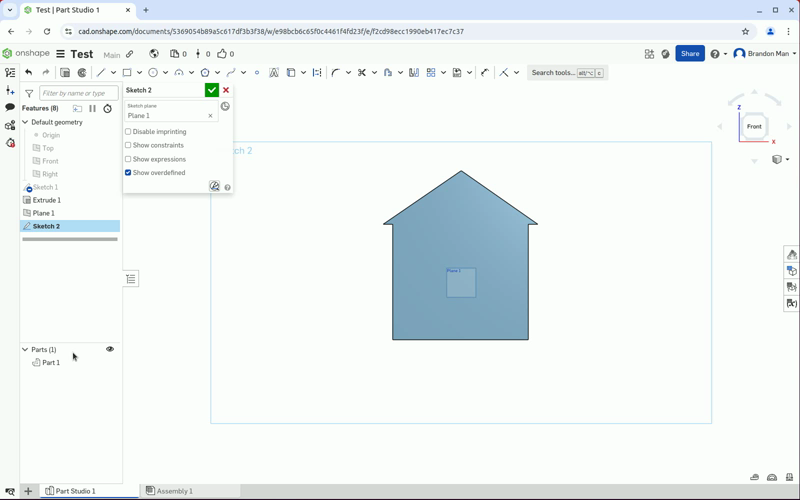
key(y)
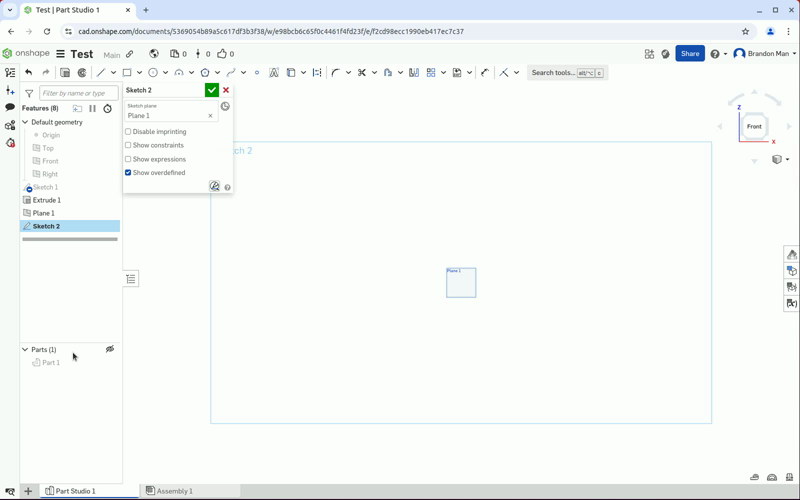
key(l)
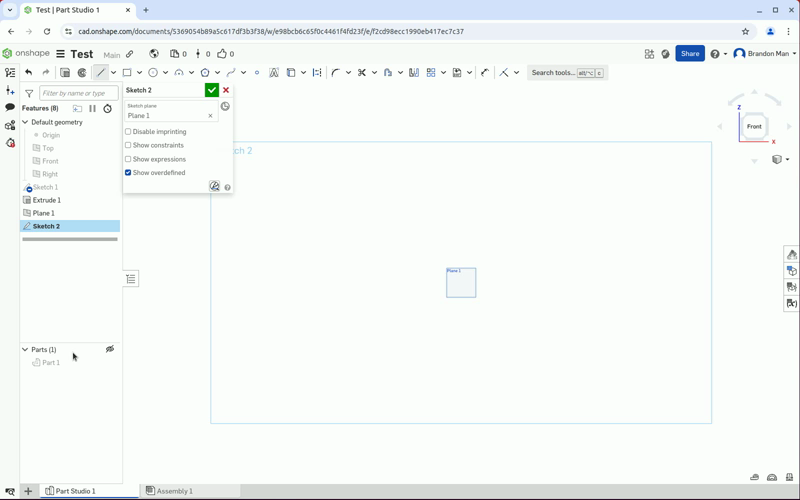
key_down(shift)
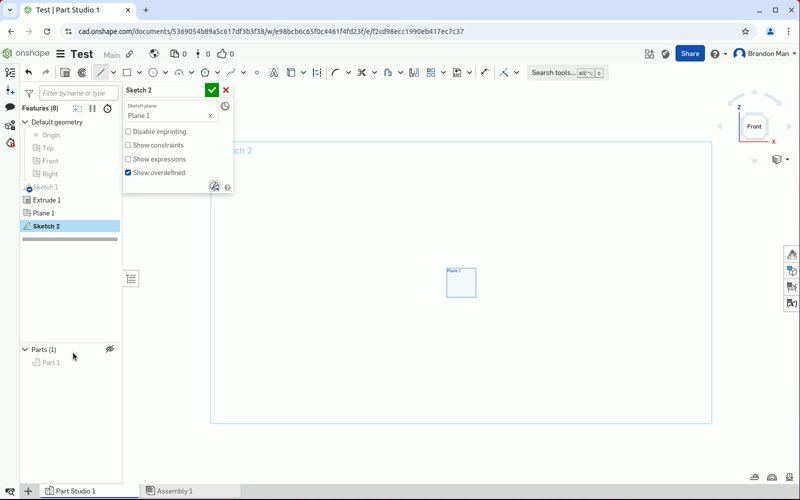
mouse_move(412, 341)
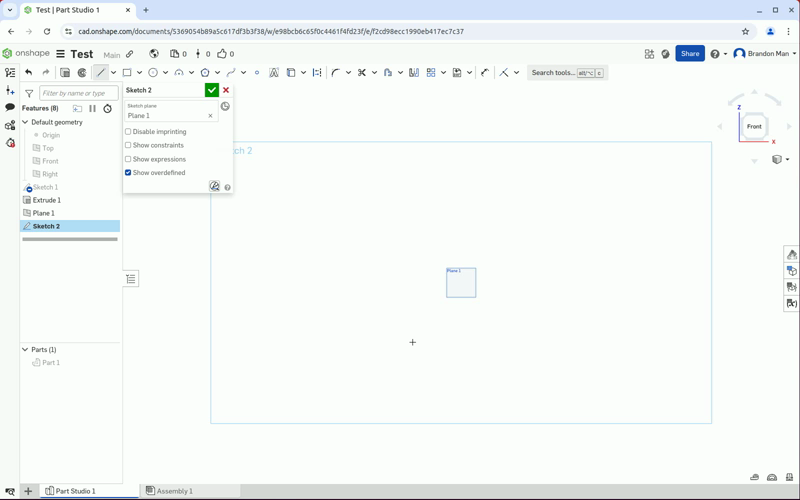
click(412, 341)
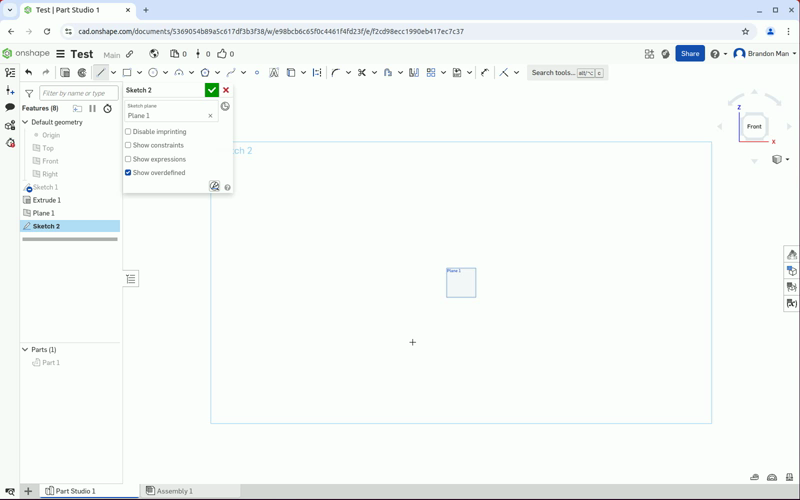
key_up(shift)
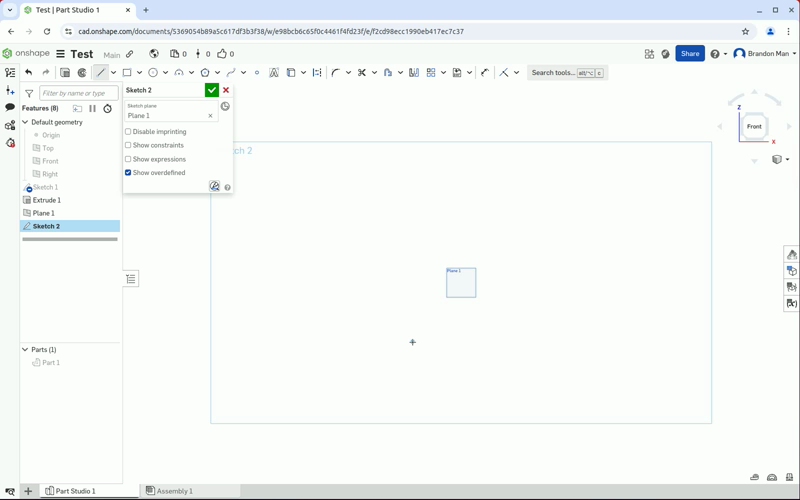
key_down(shift)
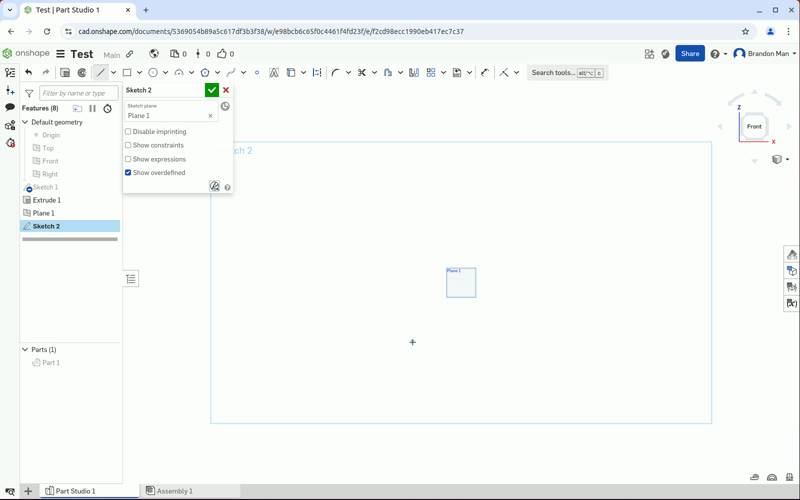
mouse_move(509, 341)
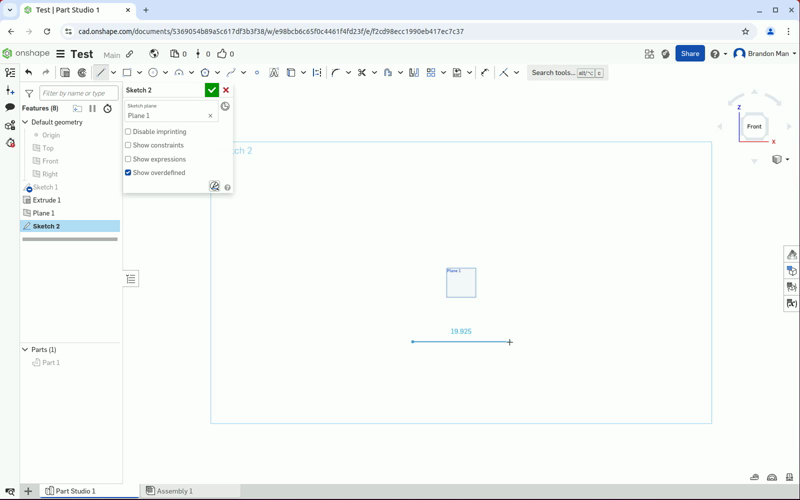
click(509, 341)
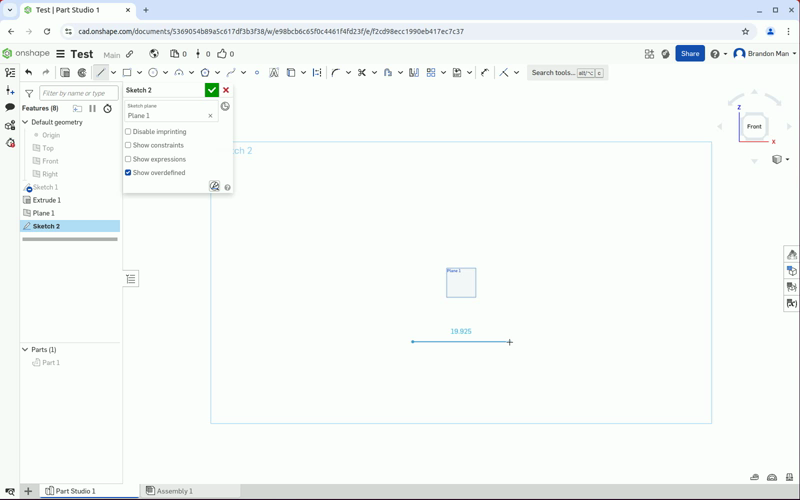
key_up(shift)
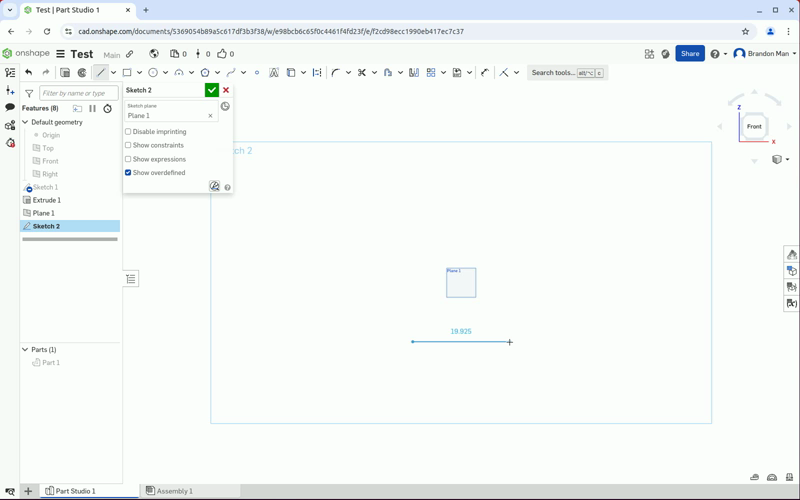
key_down(shift)
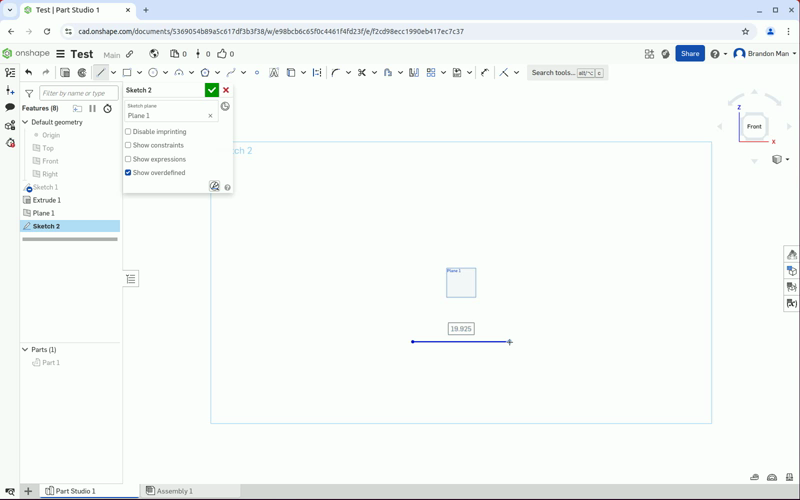
mouse_move(509, 244)
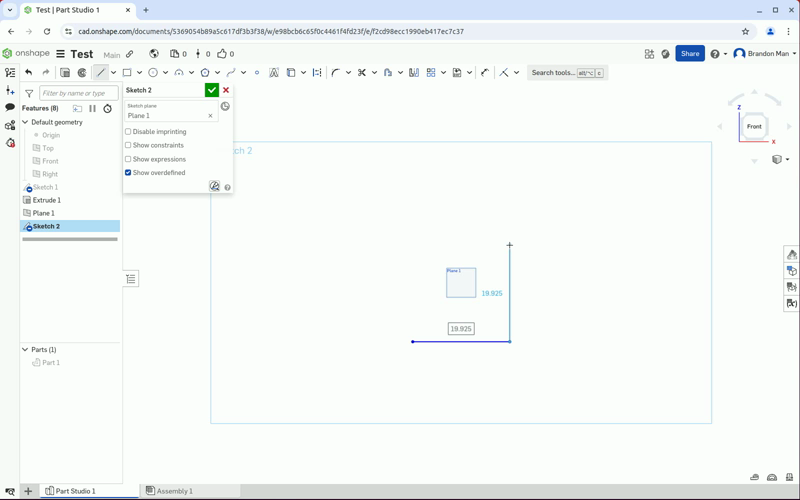
click(509, 244)
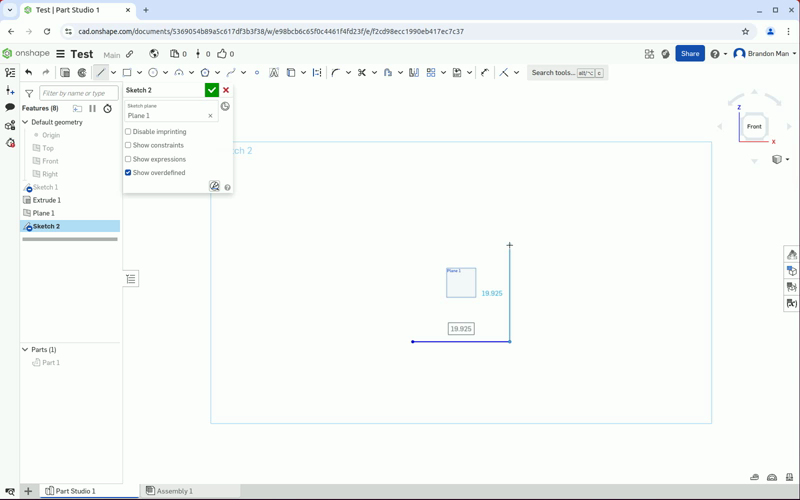
key_up(shift)
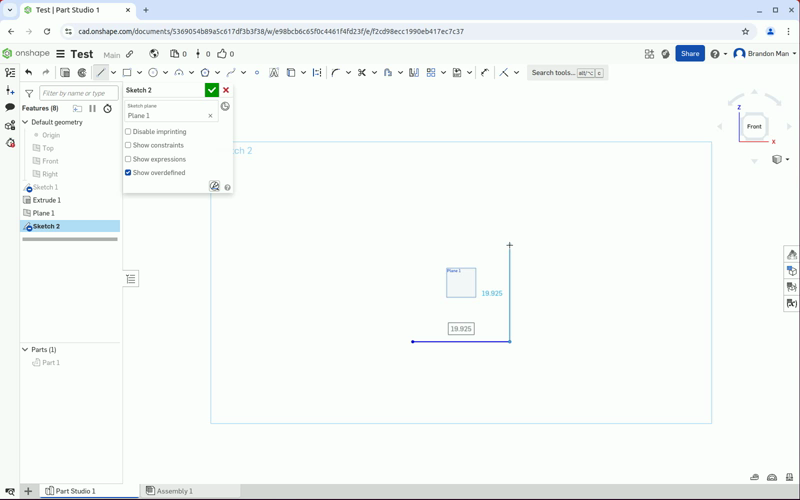
key(esc)
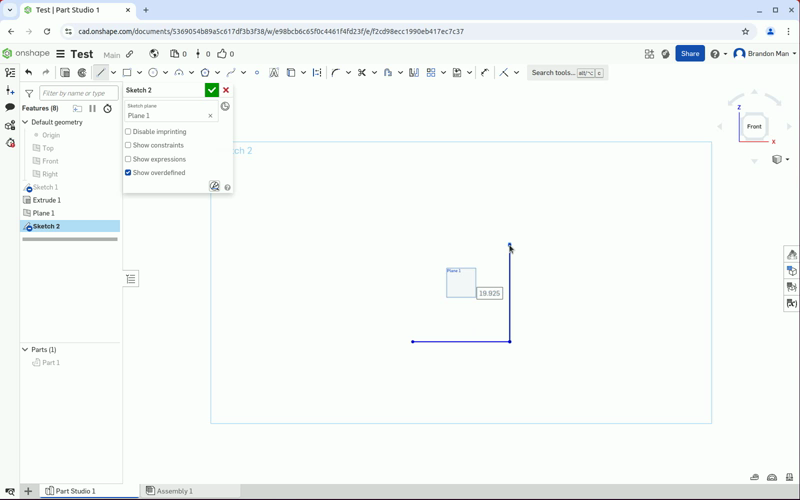
key(a)
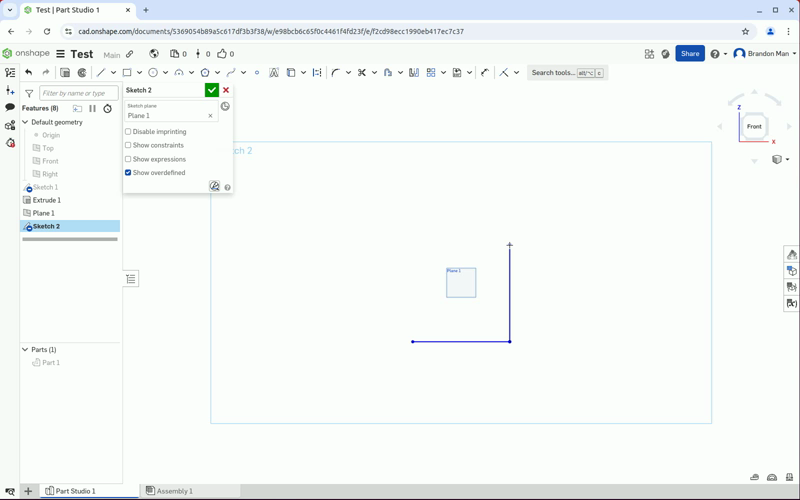
mouse_move(509, 244)
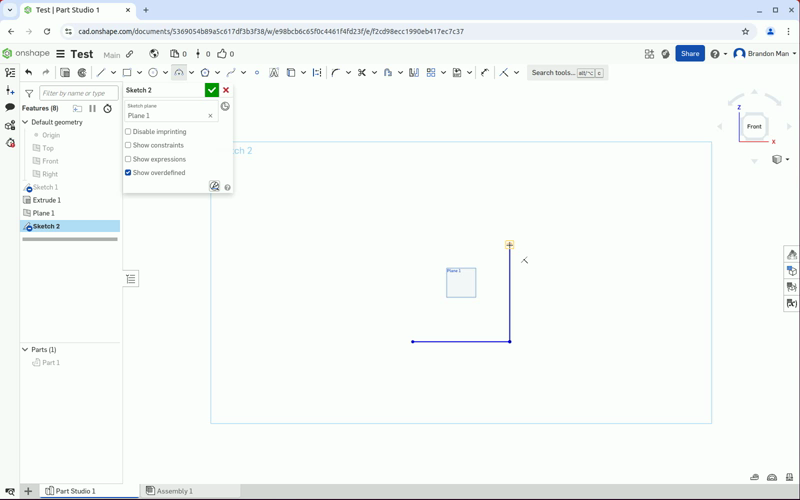
click(509, 244)
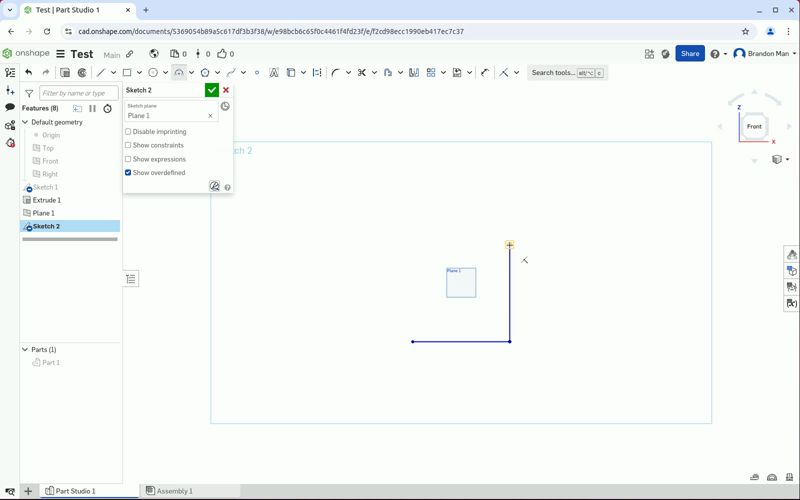
key_down(shift)
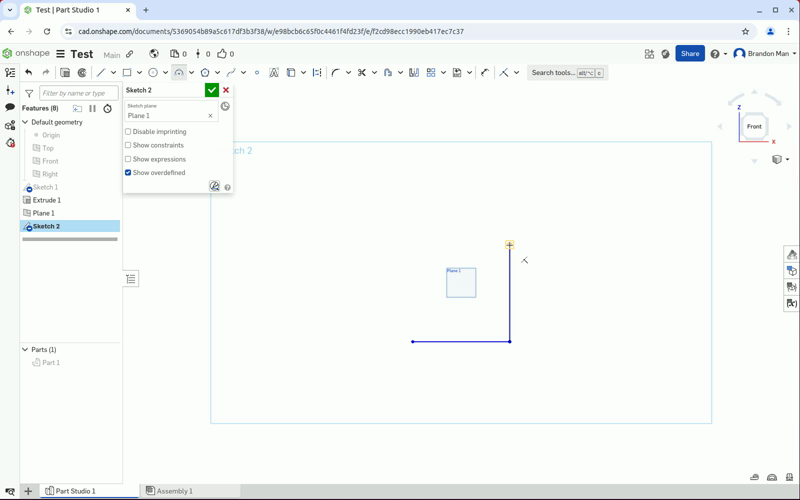
mouse_move(412, 244)
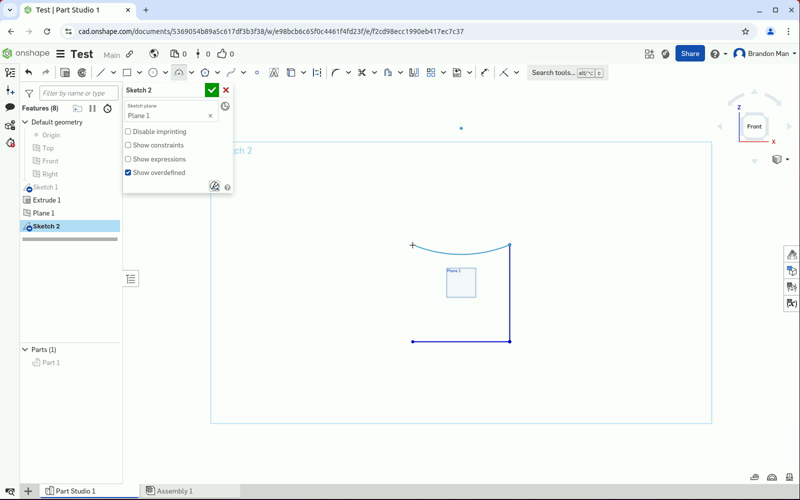
click(412, 244)
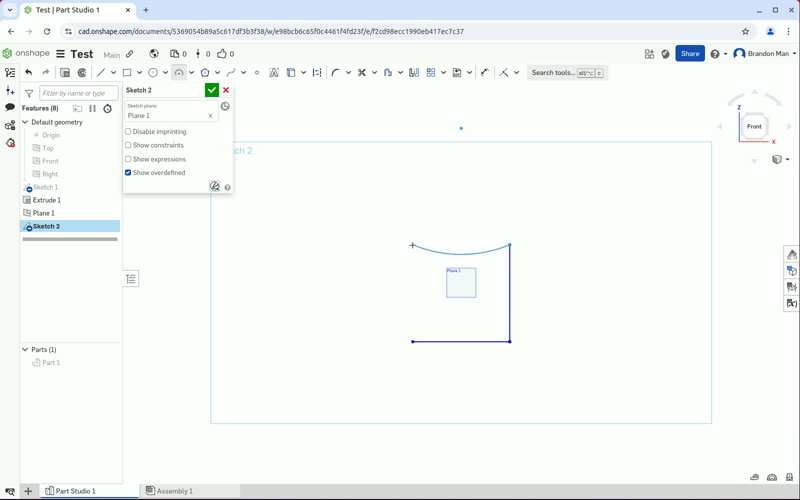
mouse_move(461, 207)
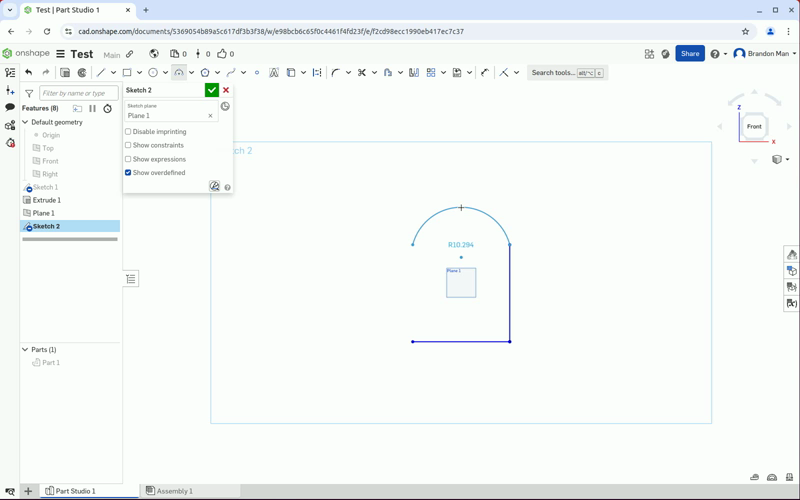
click(461, 207)
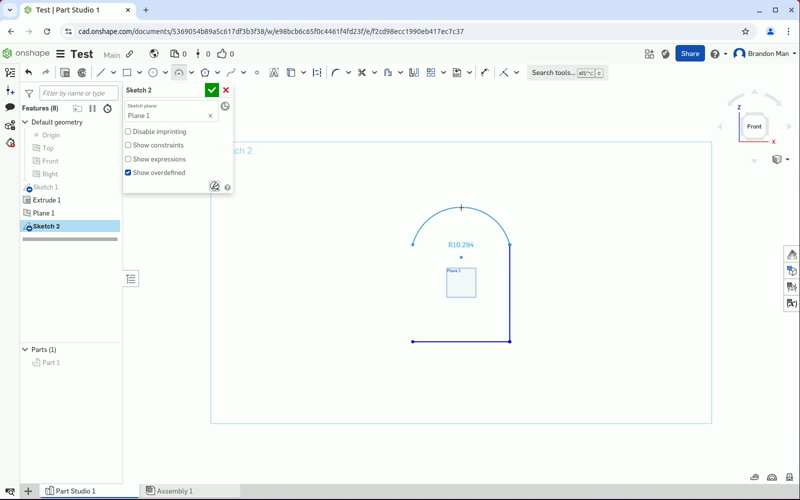
key_up(shift)
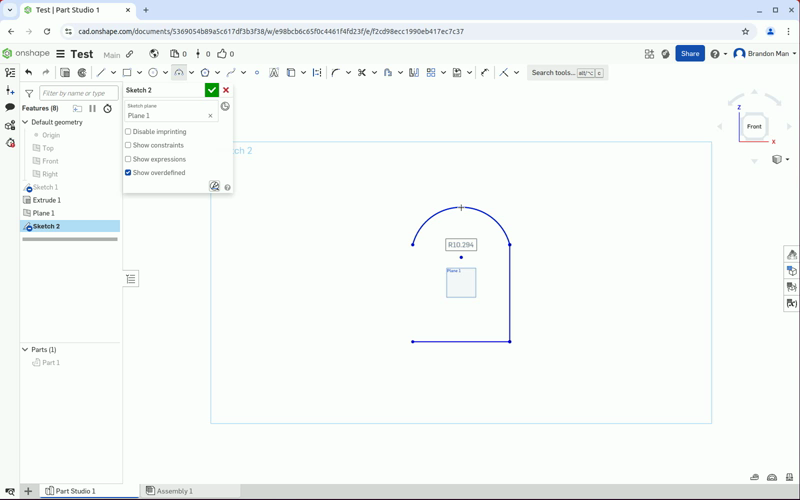
key(esc)
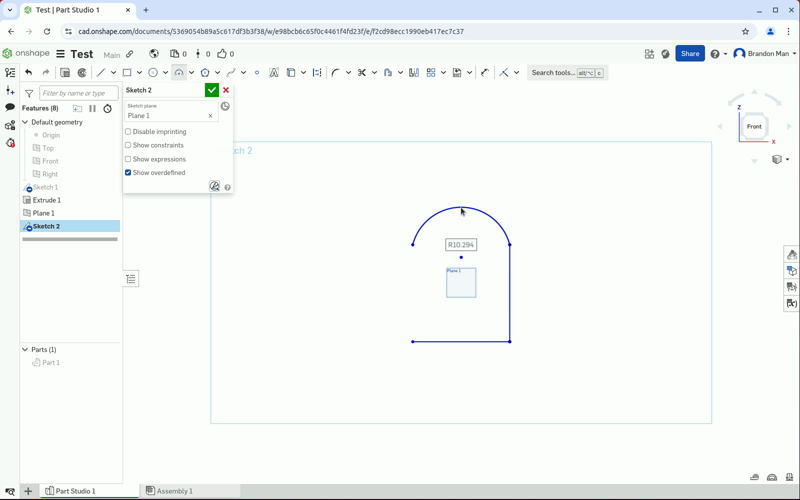
key(l)
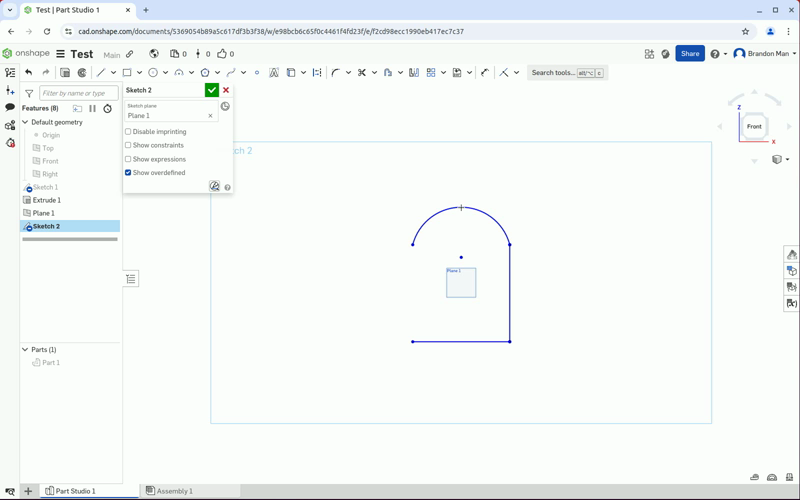
mouse_move(412, 244)
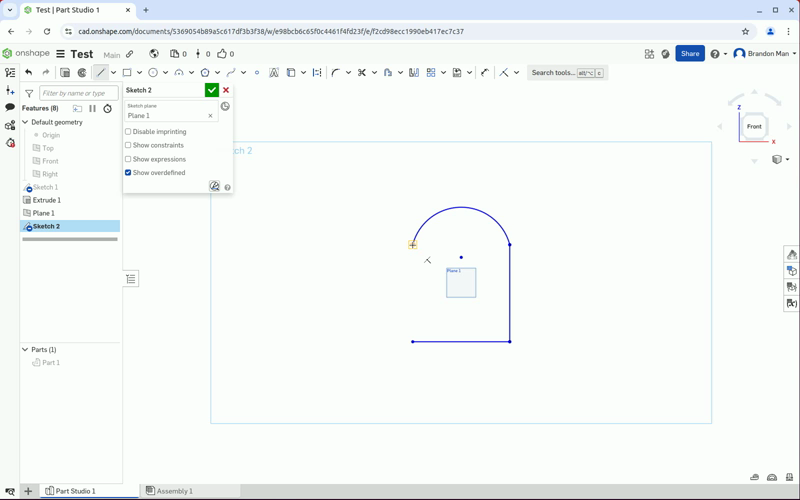
click(412, 244)
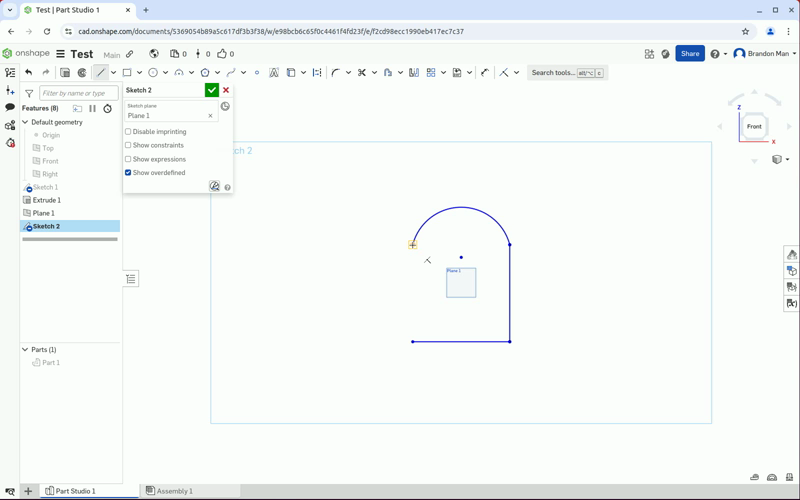
key_down(shift)
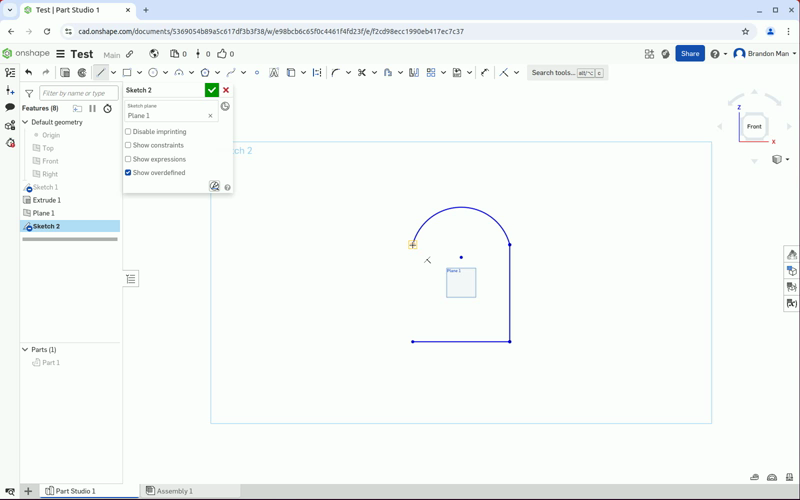
mouse_move(412, 341)
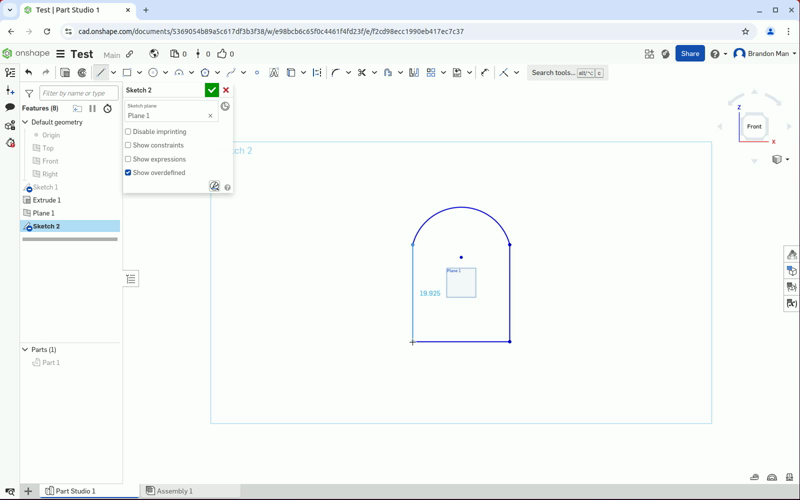
key_up(shift)
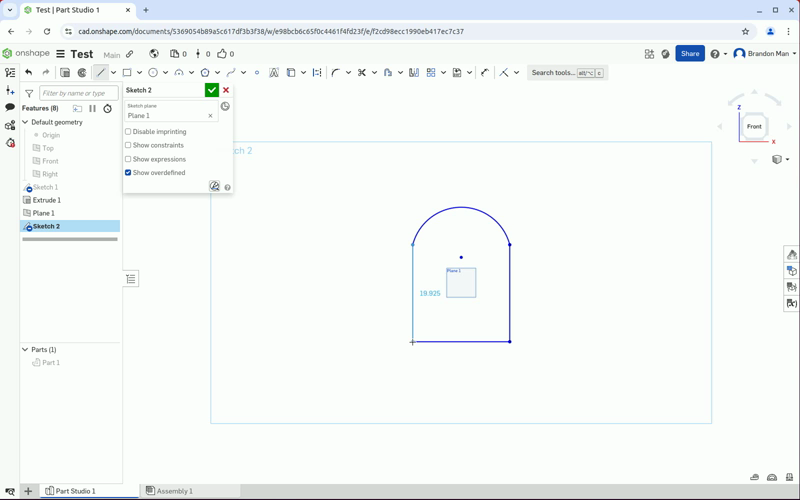
click(412, 341)
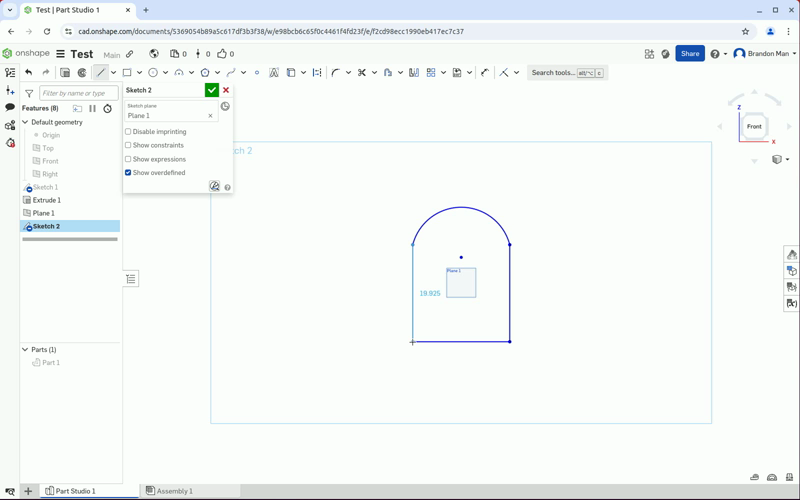
key(esc)
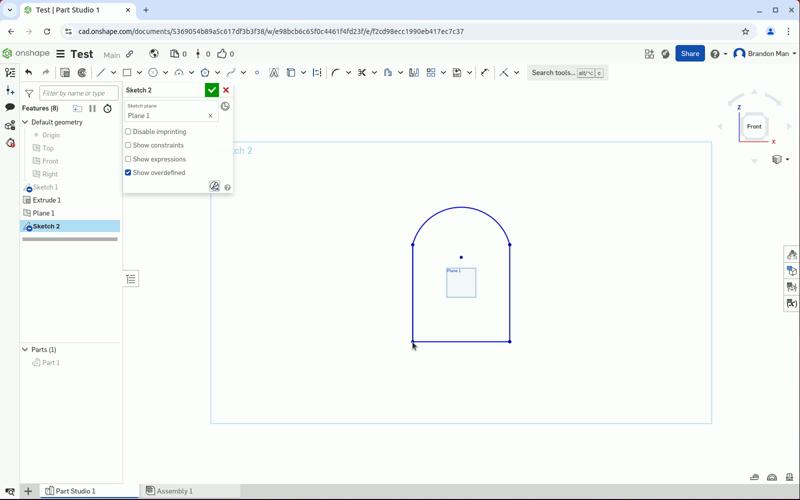
mouse_move(483, 223)
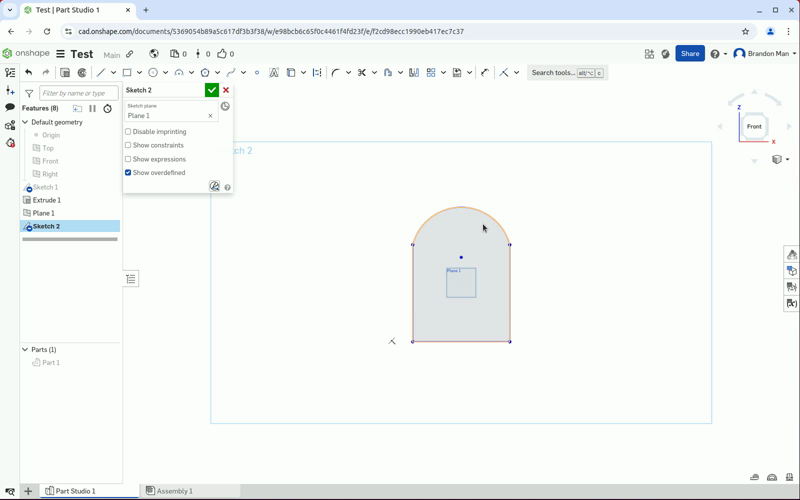
click(483, 223)
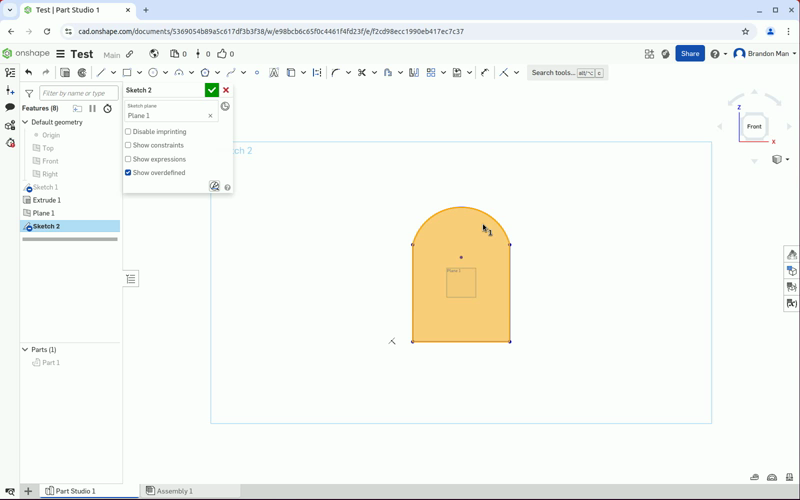
mouse_move(73, 352)
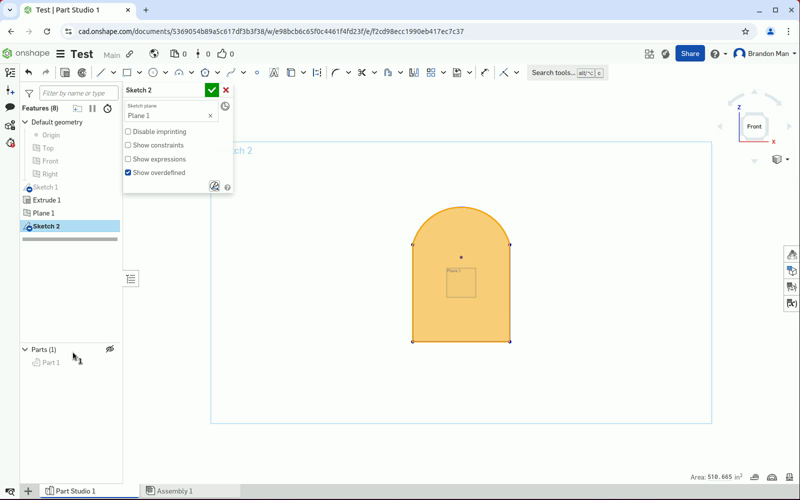
key(shift+y)
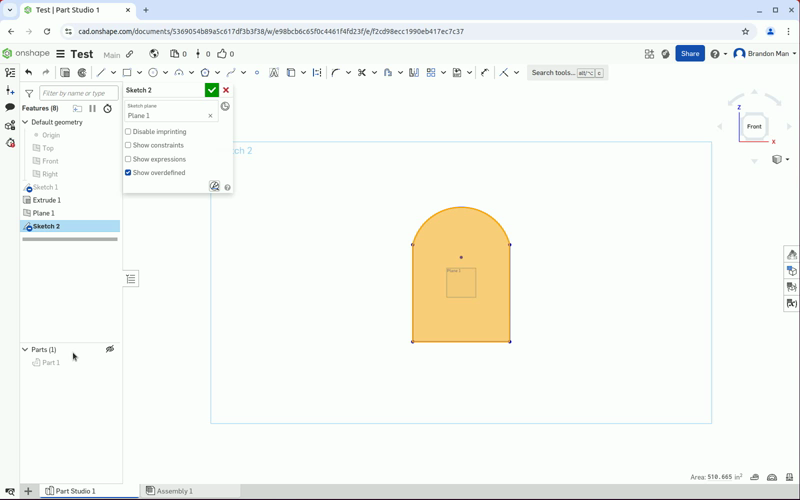
key(shift+e)
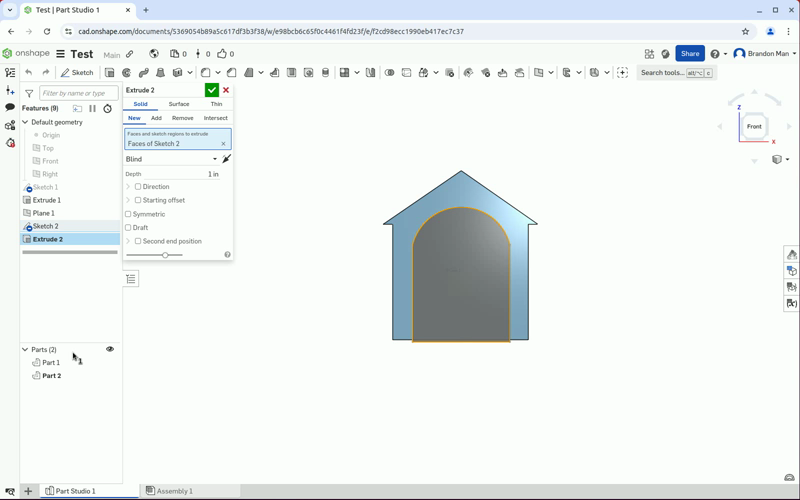
mouse_move(143, 106)
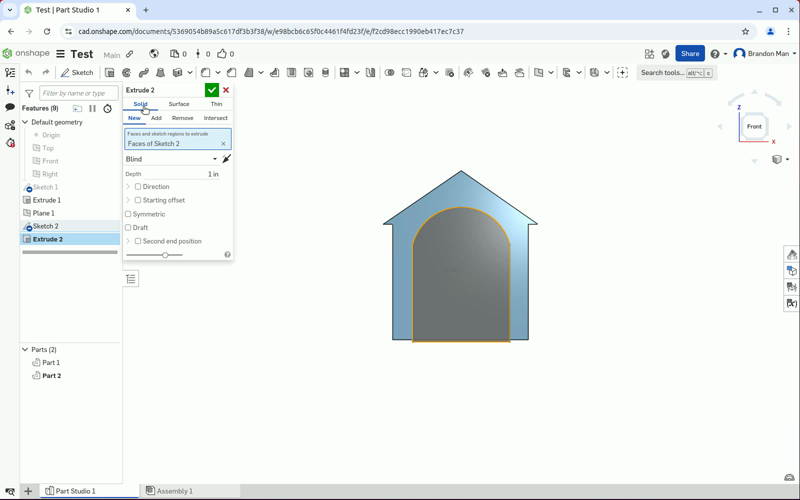
click(143, 106)
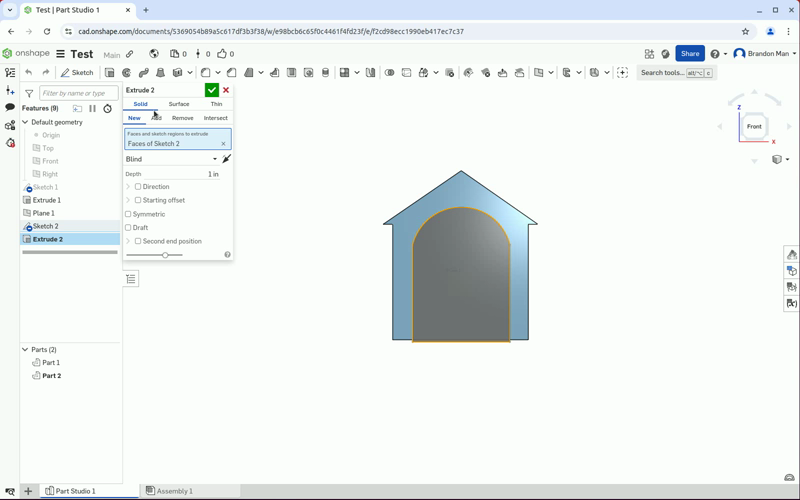
mouse_move(186, 120)
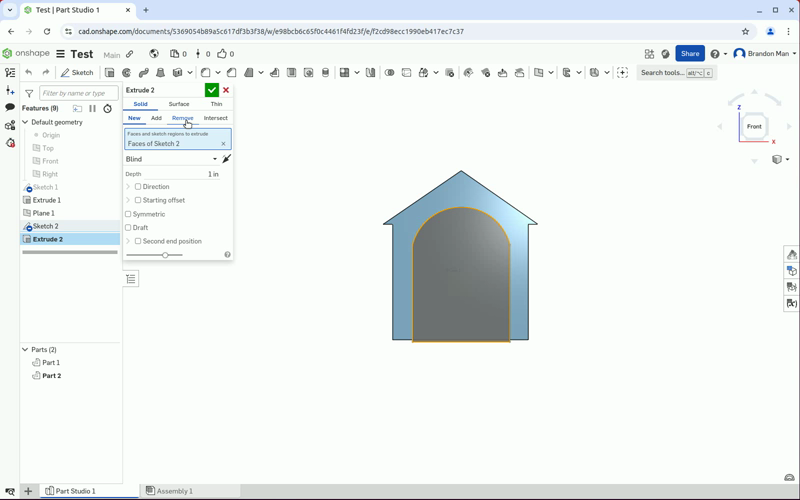
click(186, 120)
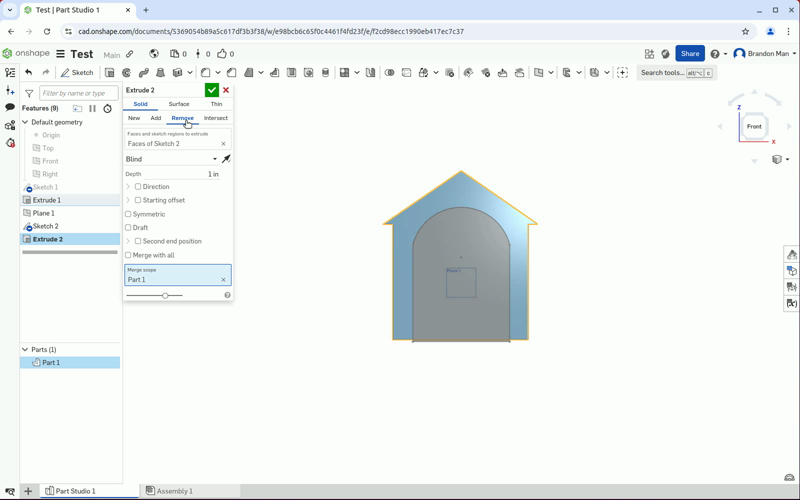
key(tab, 4)
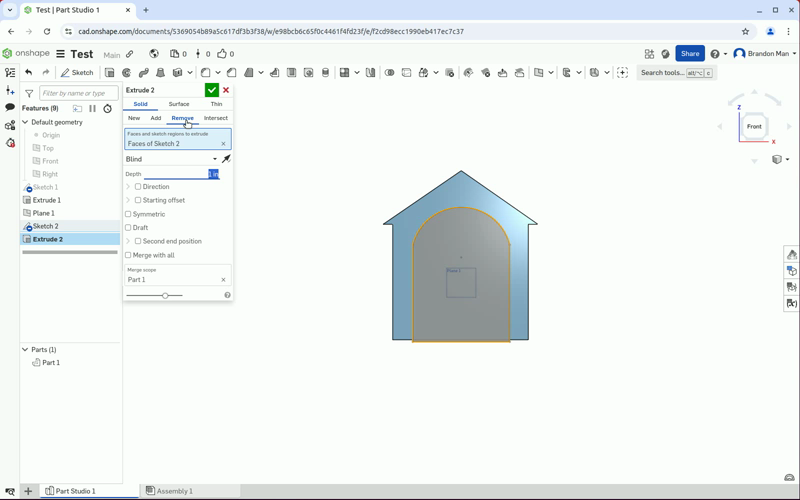
text(0.963)
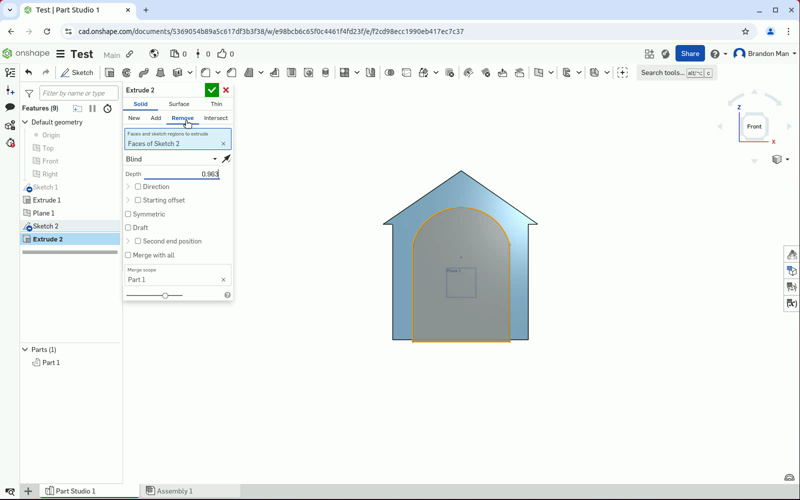
key(tab, 6)
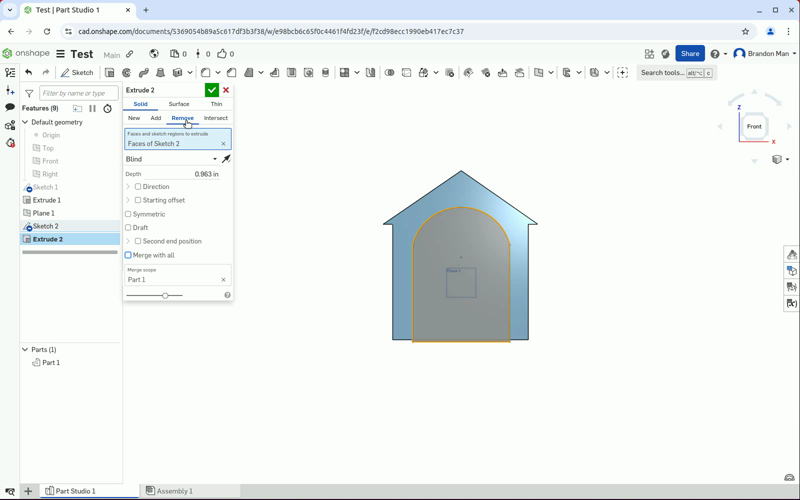
key(space)
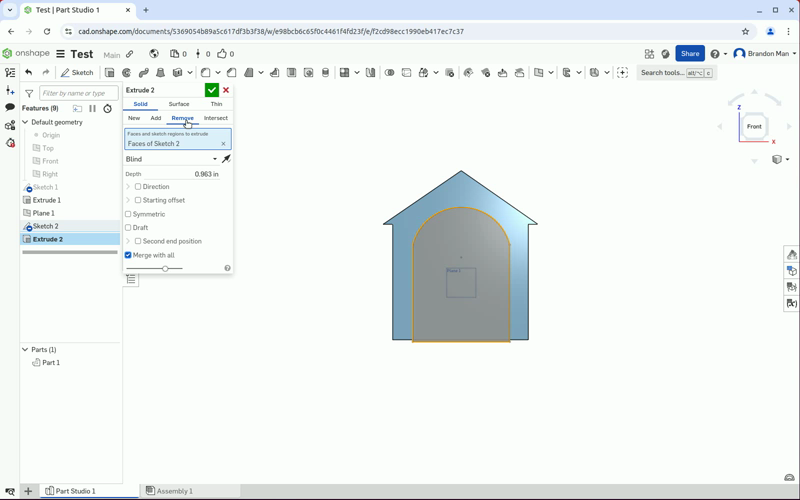
key(enter)
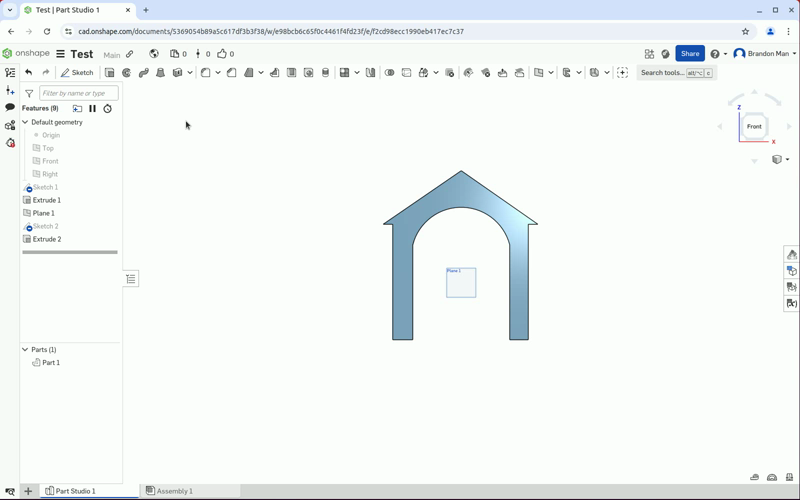
key(shift+h)
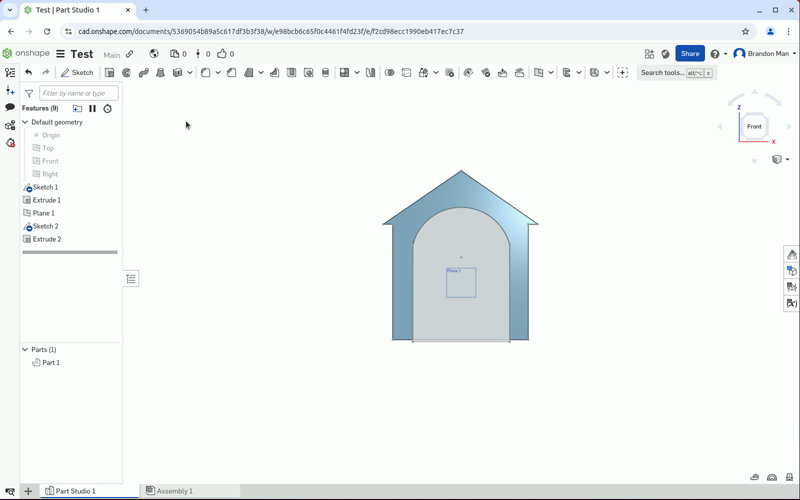
key(shift+h)
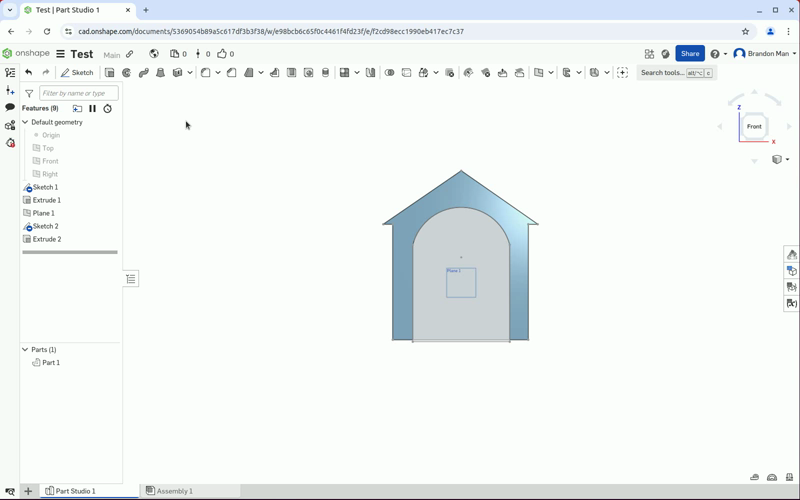
key(shift+7)
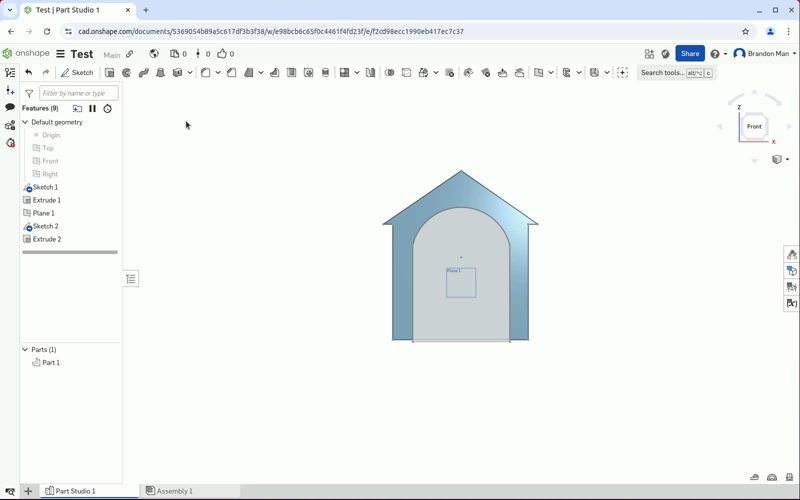
key(left, 2)
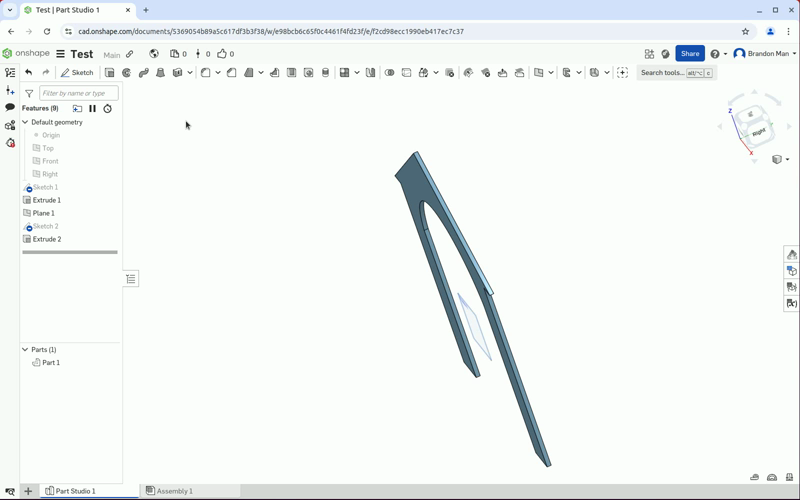
key(down, 2)
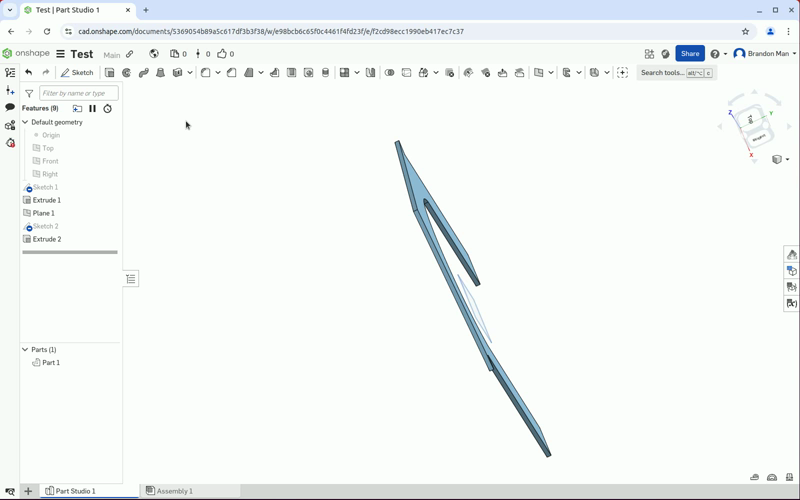
key(up, 2)
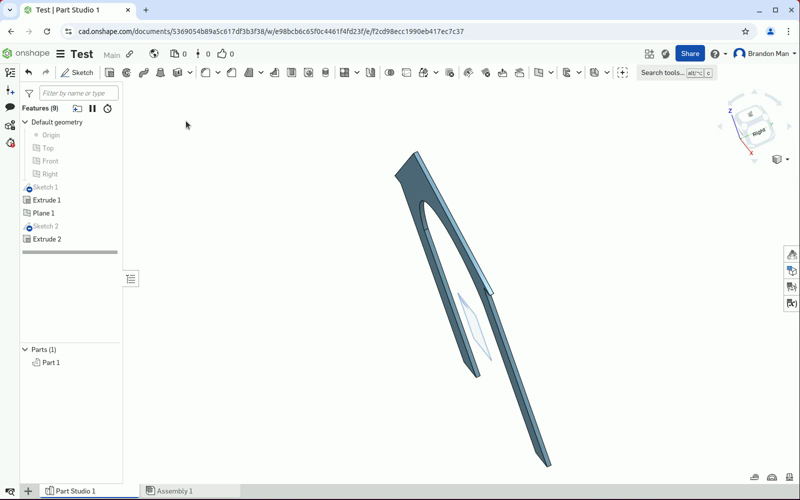
key(right, 2)
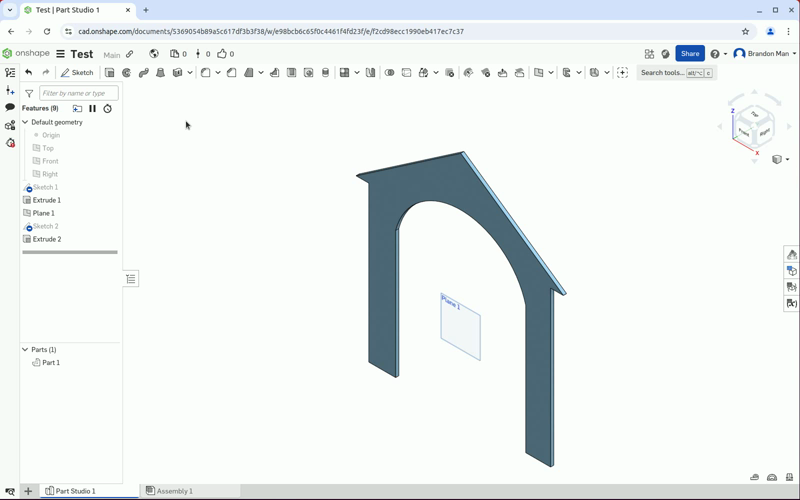
mouse_move(73, 189)
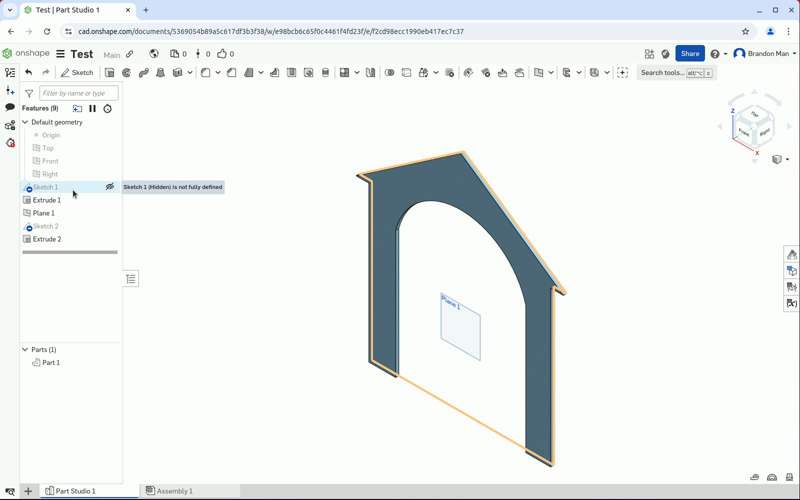
click(73, 189)